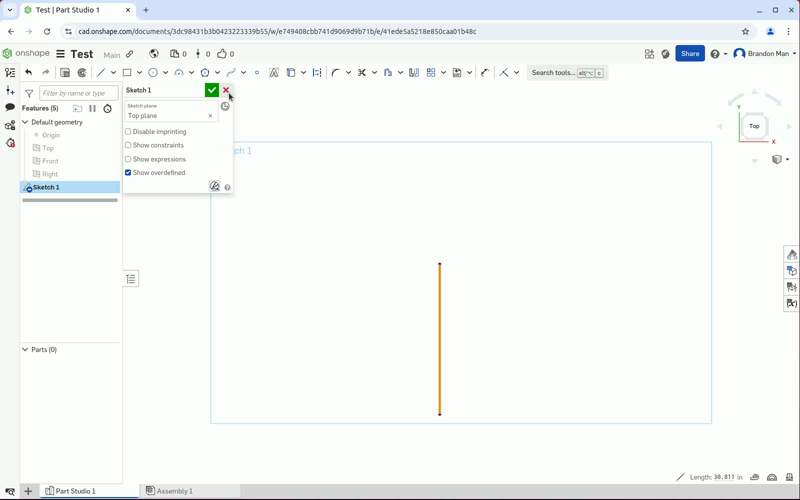
key(shift+h)
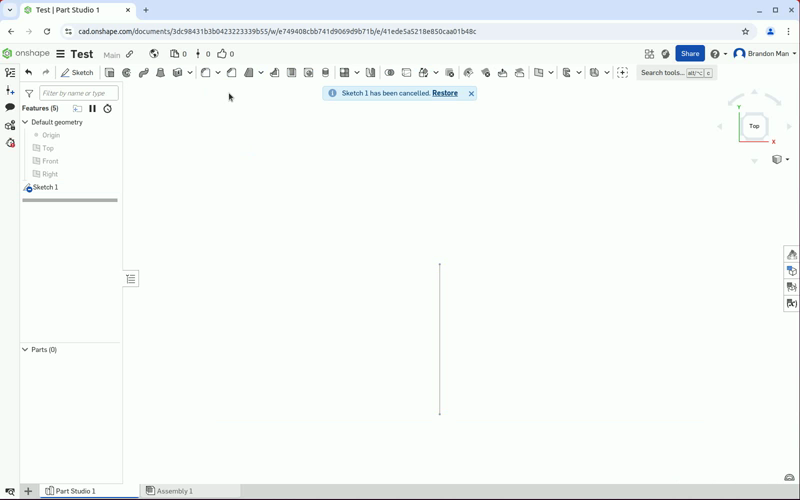
key(shift+s)
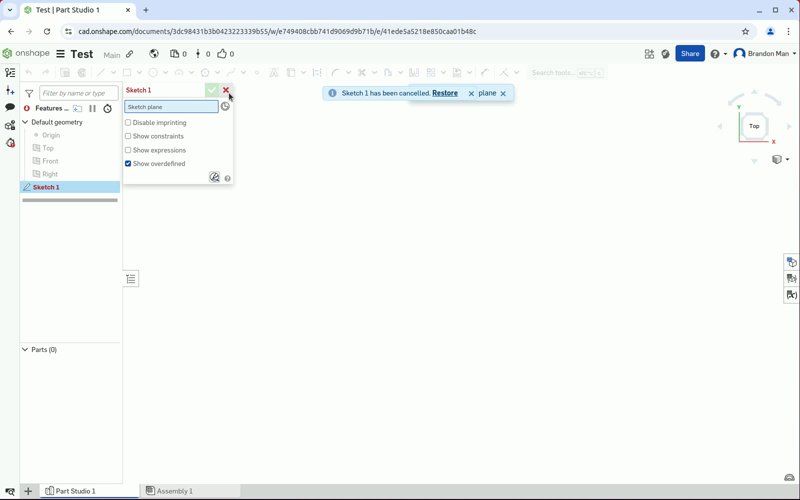
mouse_move(73, 150)
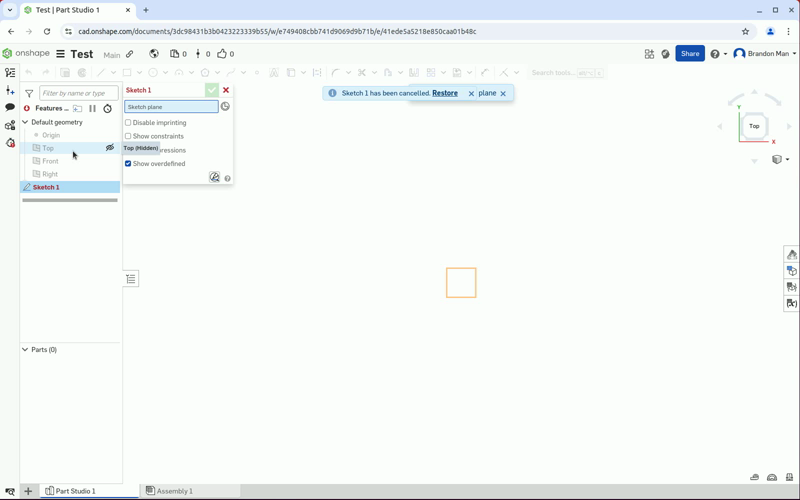
click(73, 150)
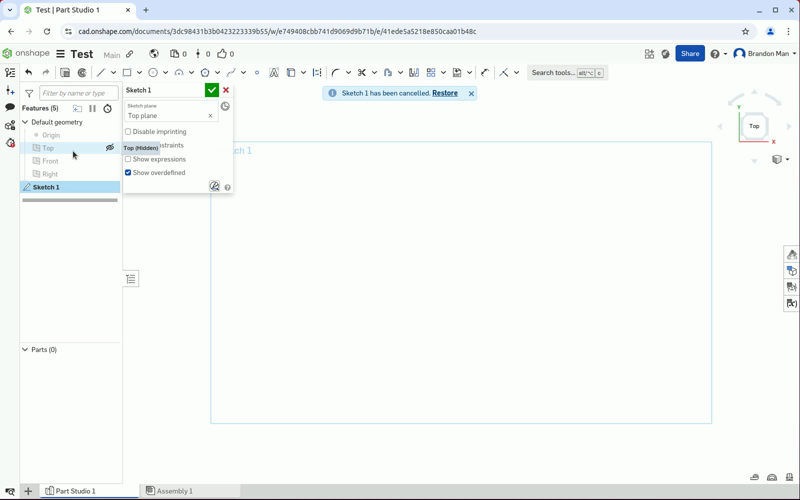
mouse_move(73, 352)
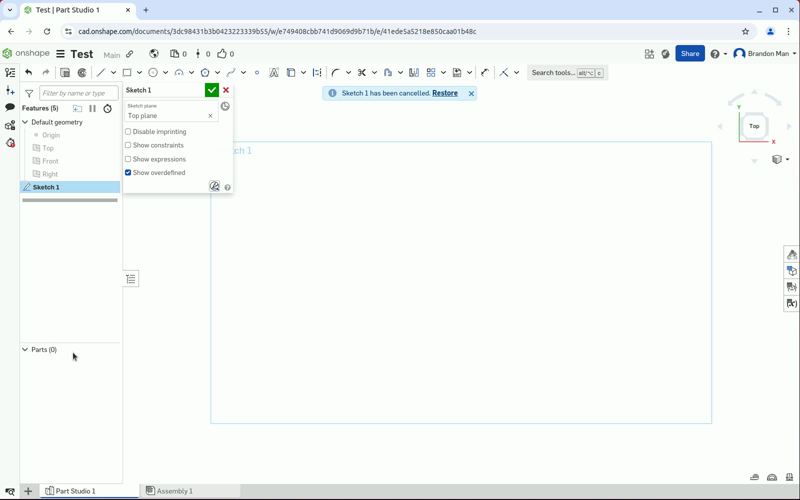
key(y)
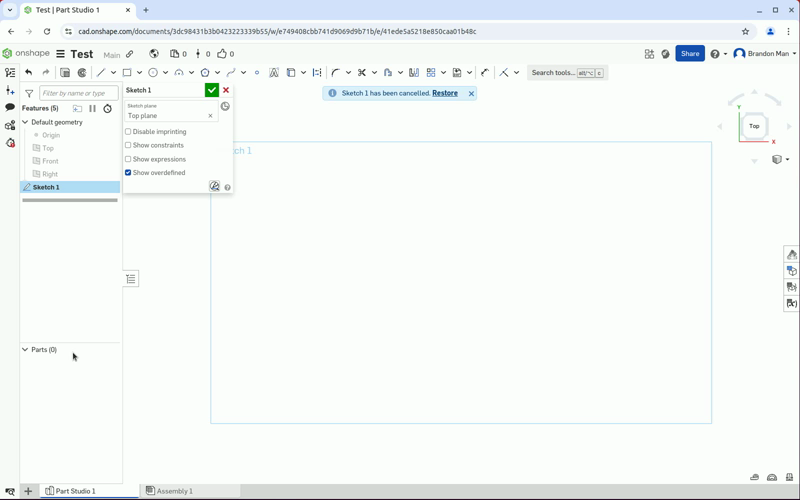
key(c)
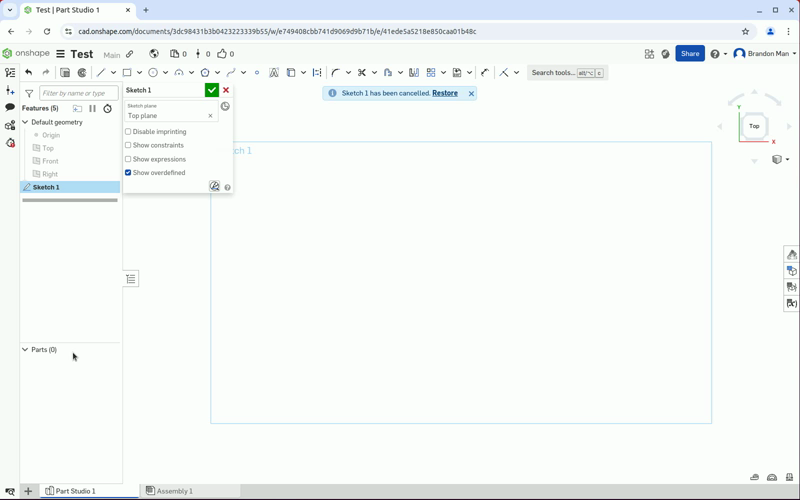
key_down(shift)
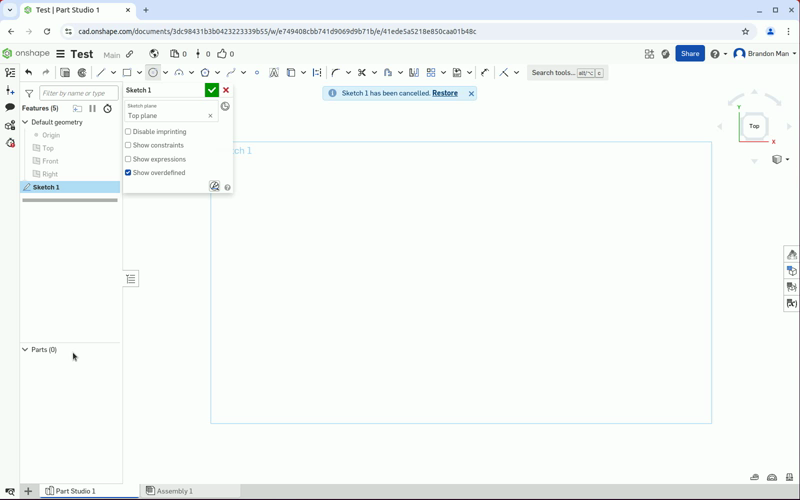
mouse_move(461, 282)
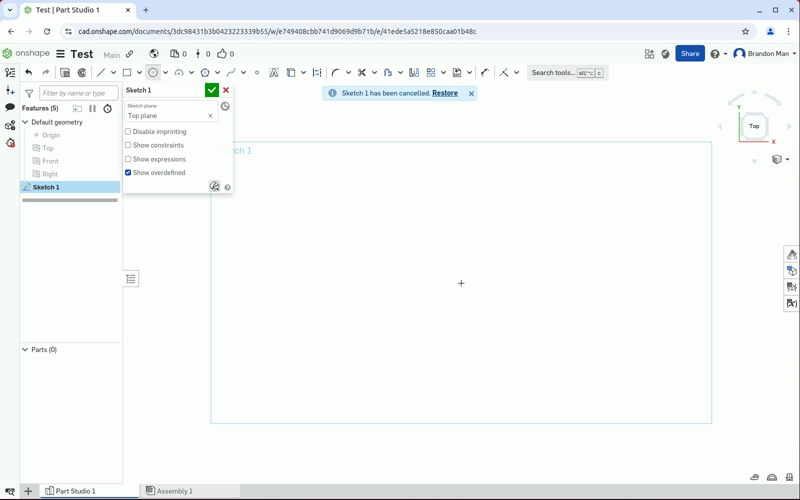
click(461, 282)
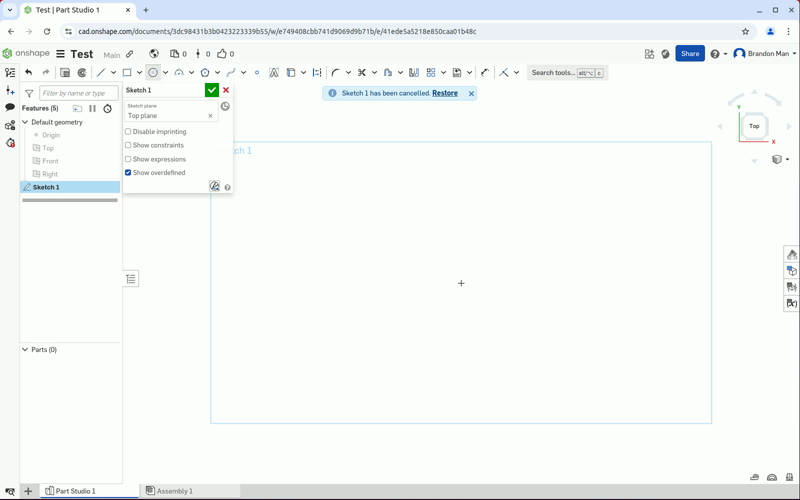
key_up(shift)
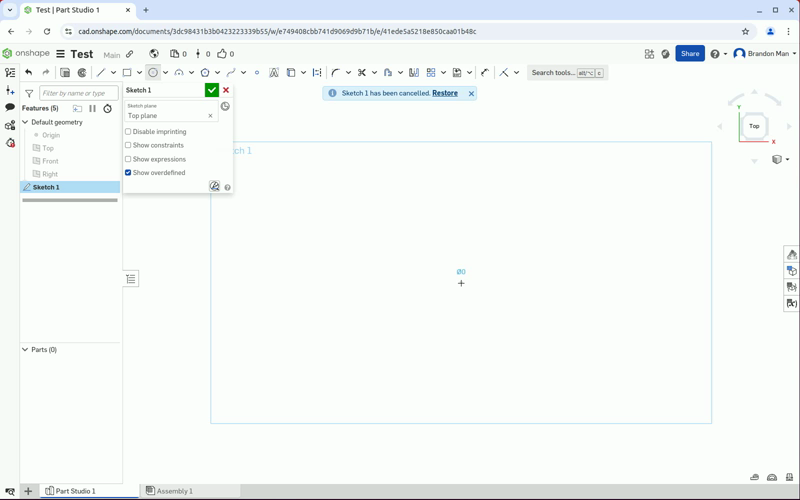
mouse_move(574, 282)
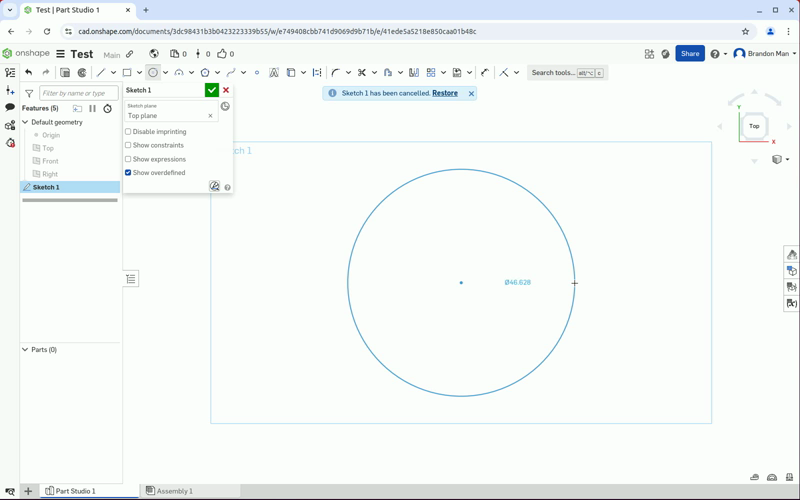
click(574, 282)
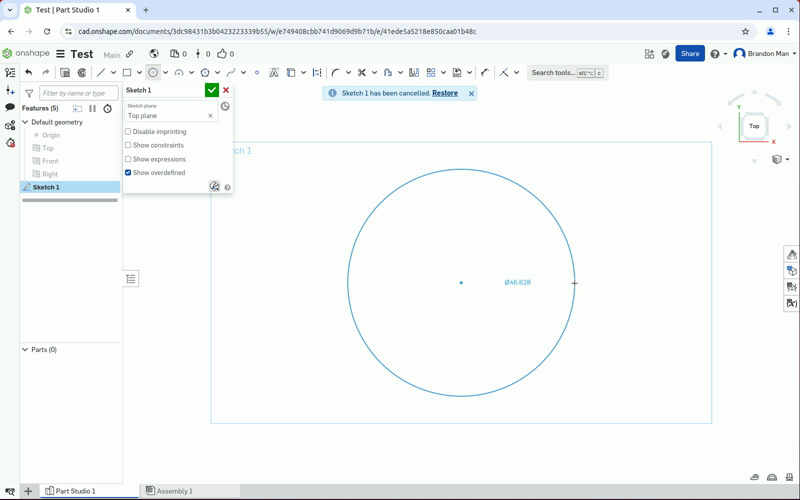
key(esc)
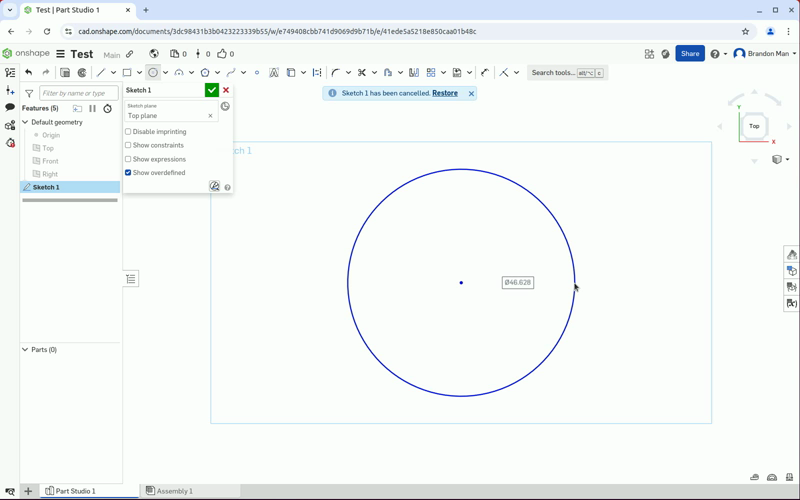
key(c)
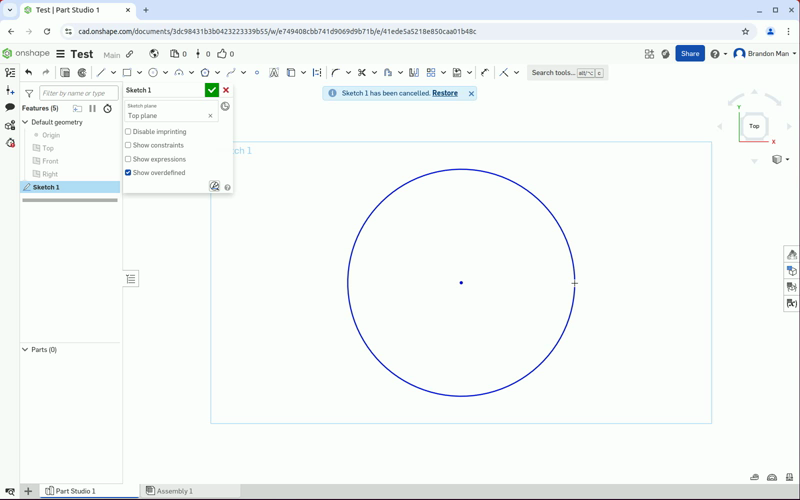
key_down(shift)
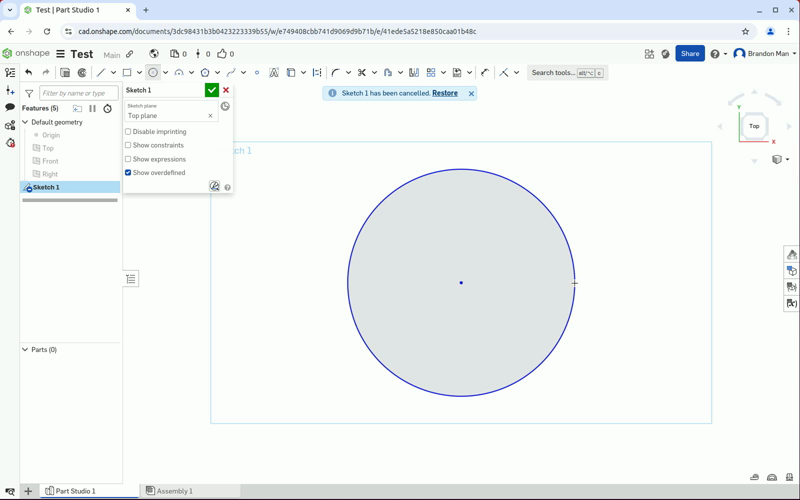
mouse_move(411, 233)
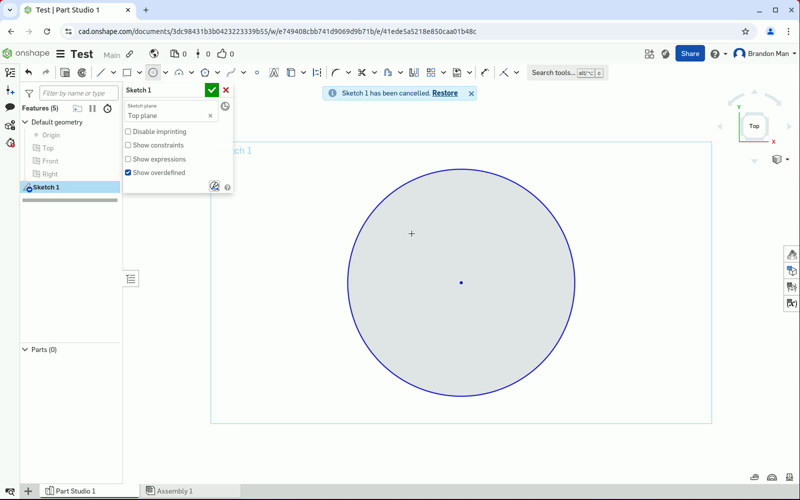
click(411, 233)
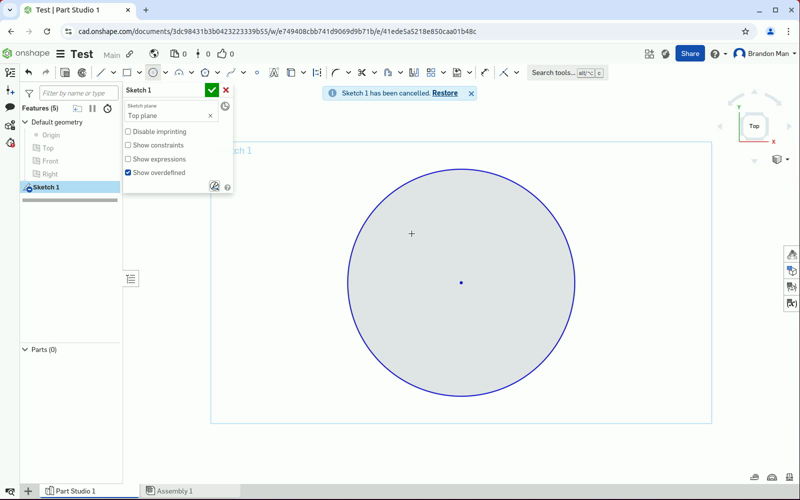
key_up(shift)
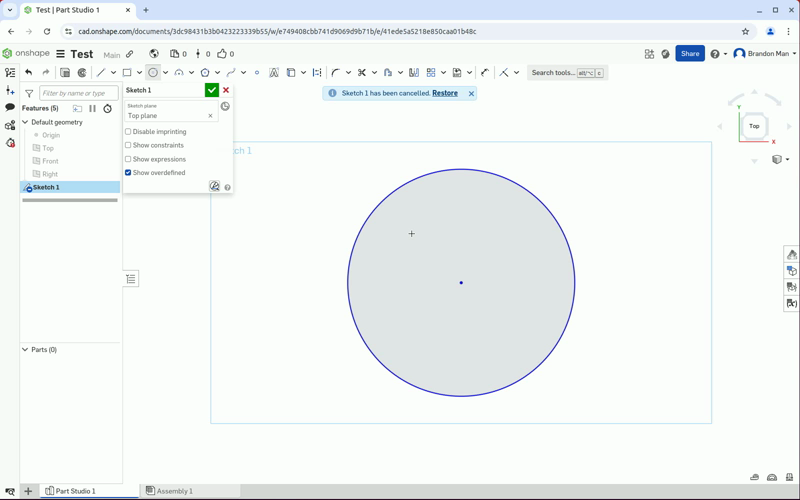
mouse_move(425, 233)
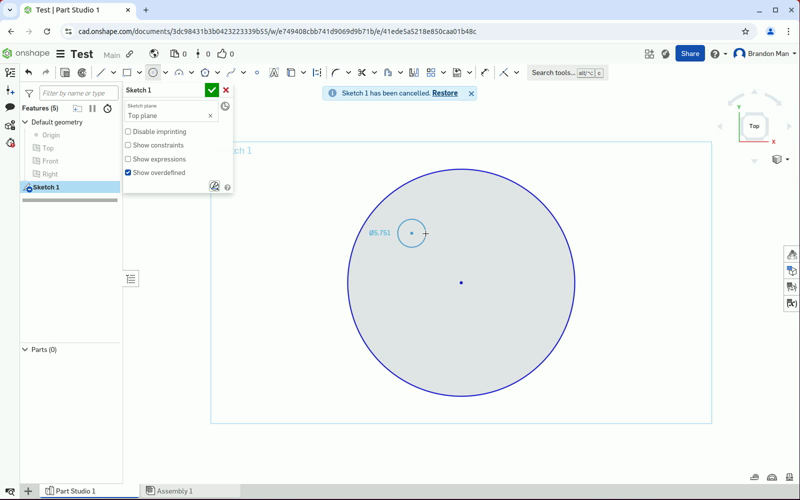
click(425, 233)
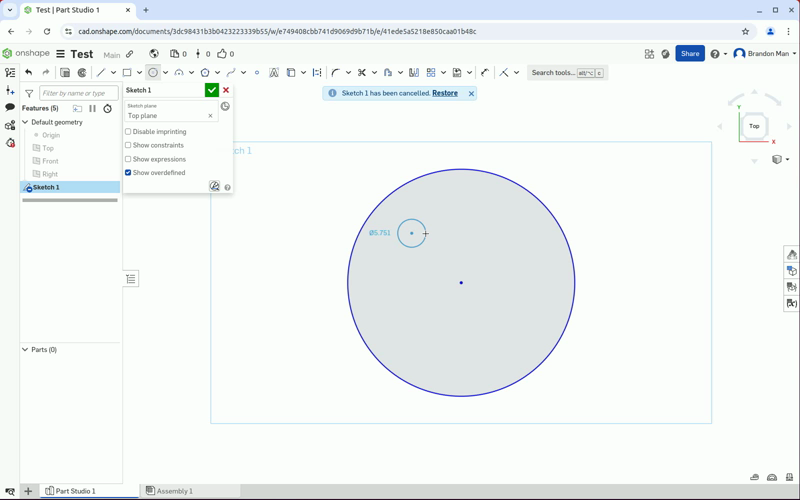
key(esc)
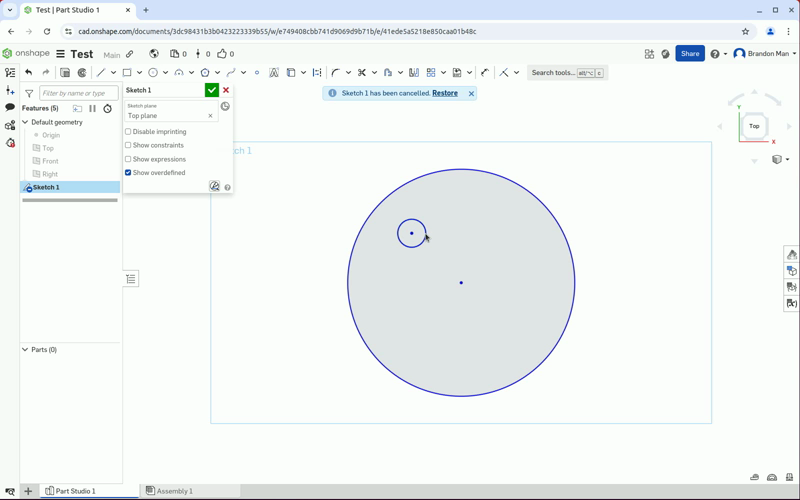
key(c)
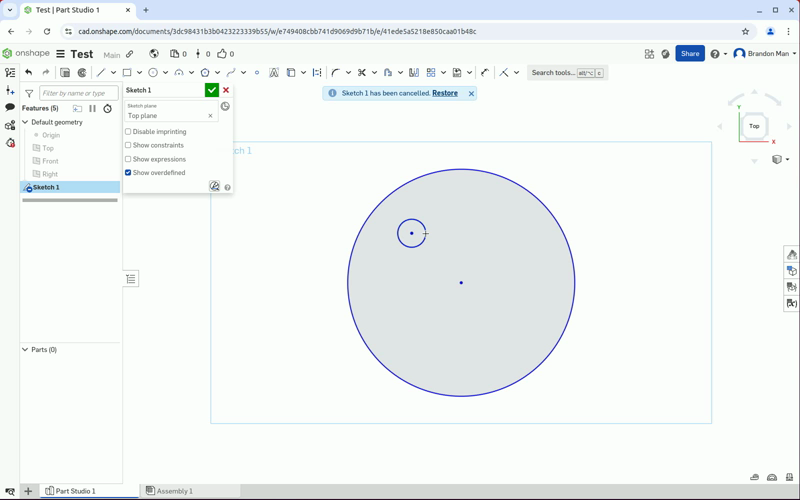
key_down(shift)
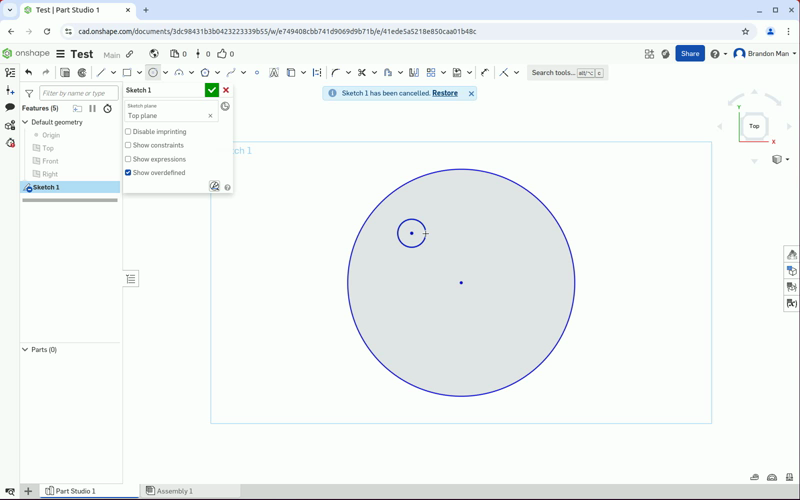
mouse_move(461, 282)
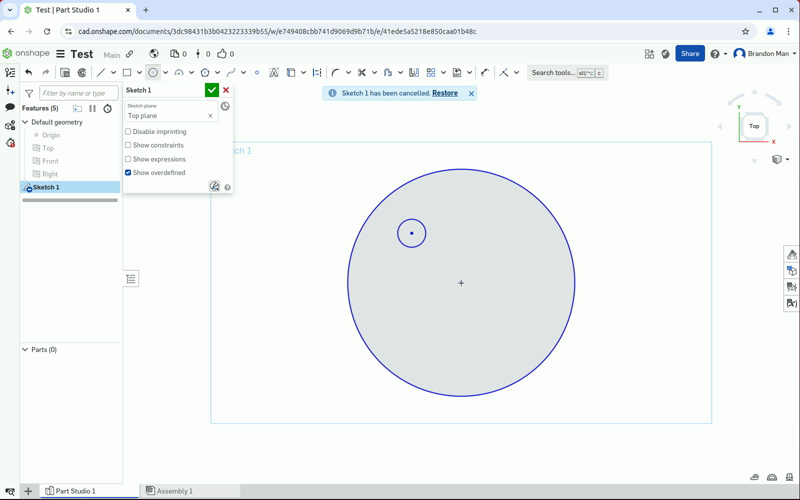
click(461, 282)
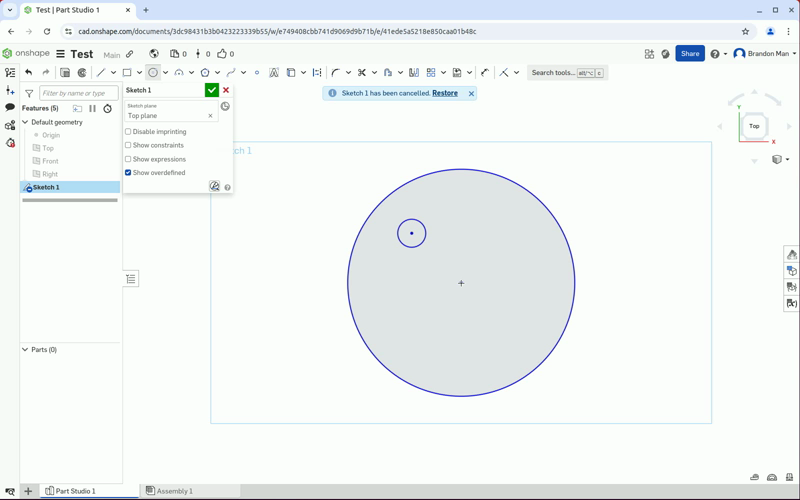
key_up(shift)
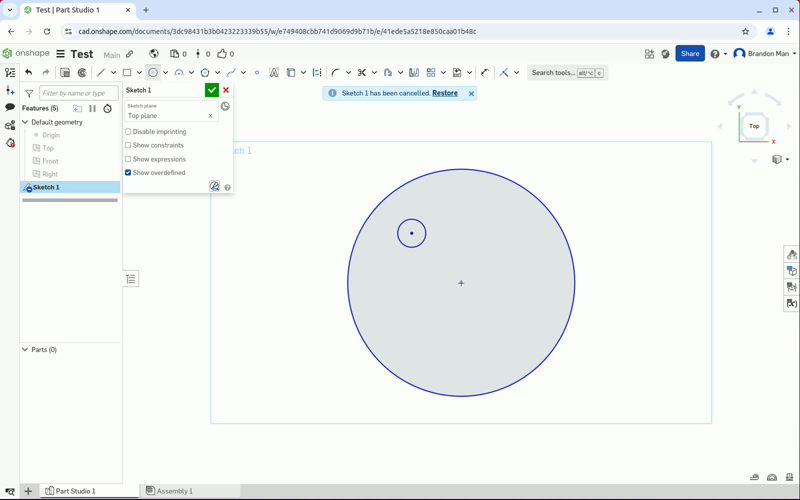
mouse_move(499, 282)
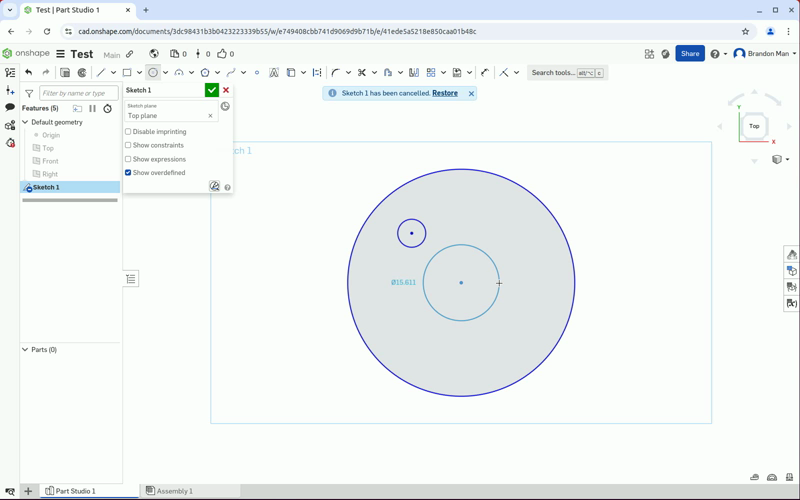
click(499, 282)
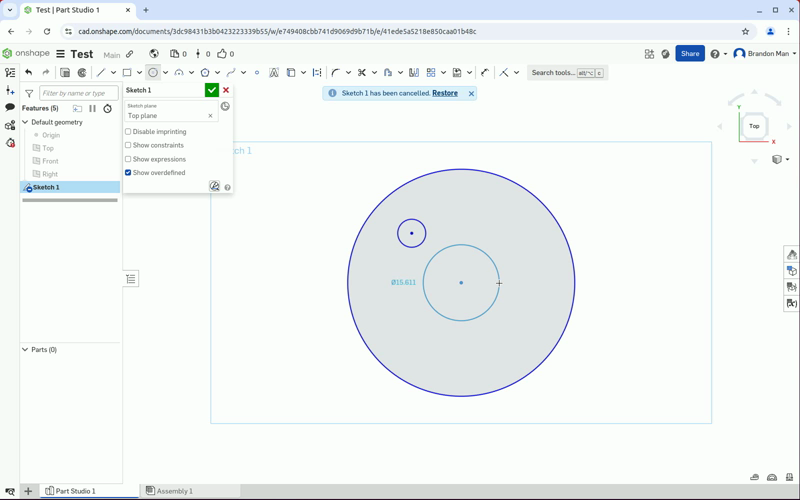
key(esc)
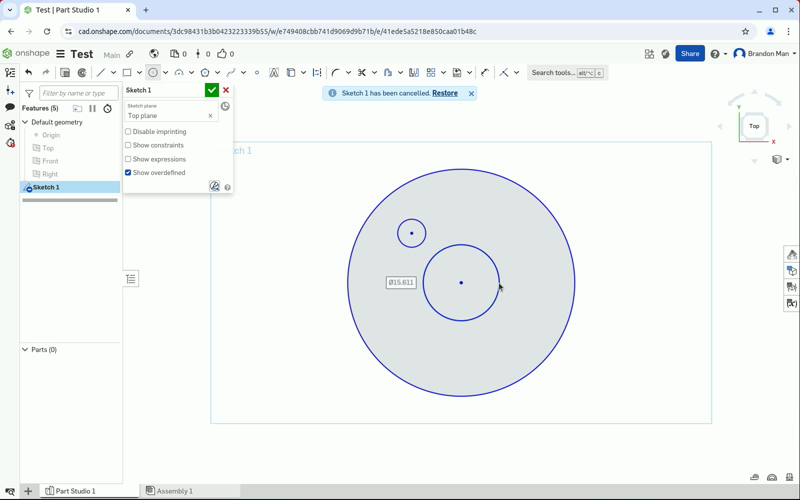
key(c)
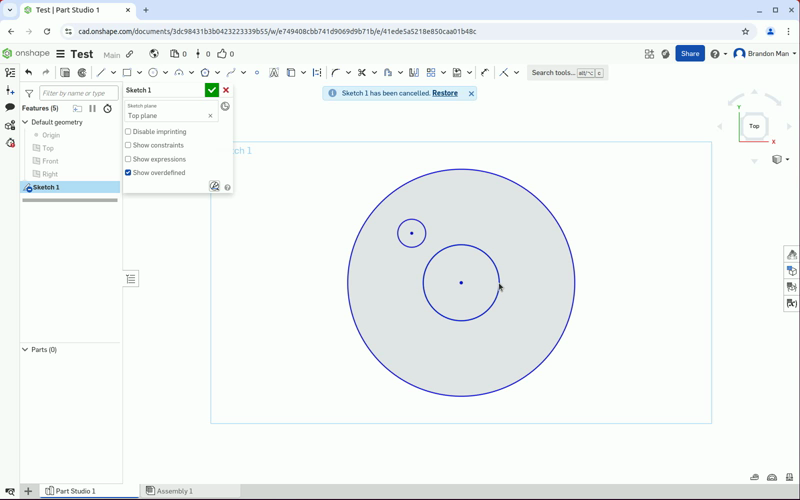
key_down(shift)
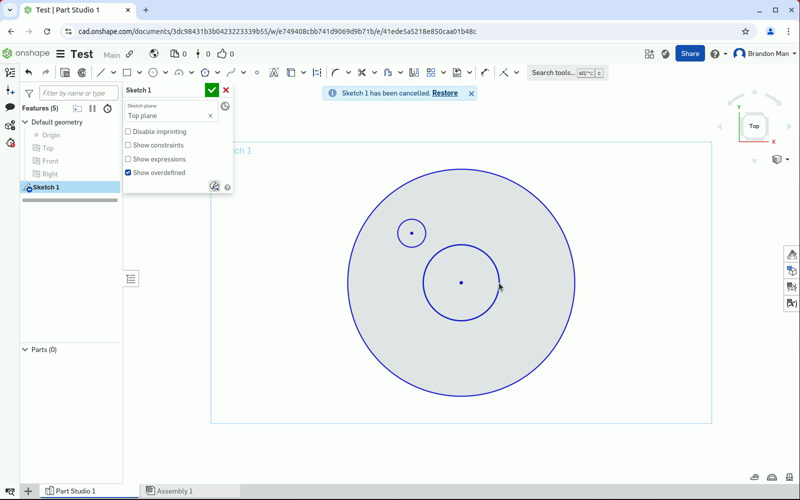
mouse_move(503, 334)
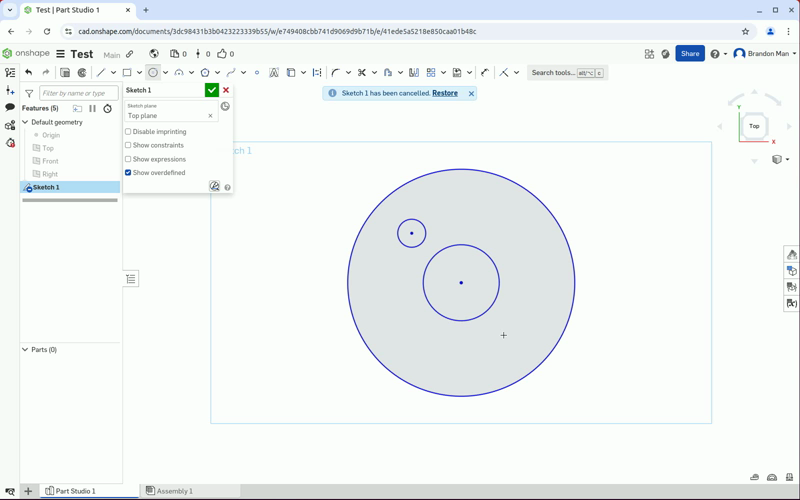
click(503, 334)
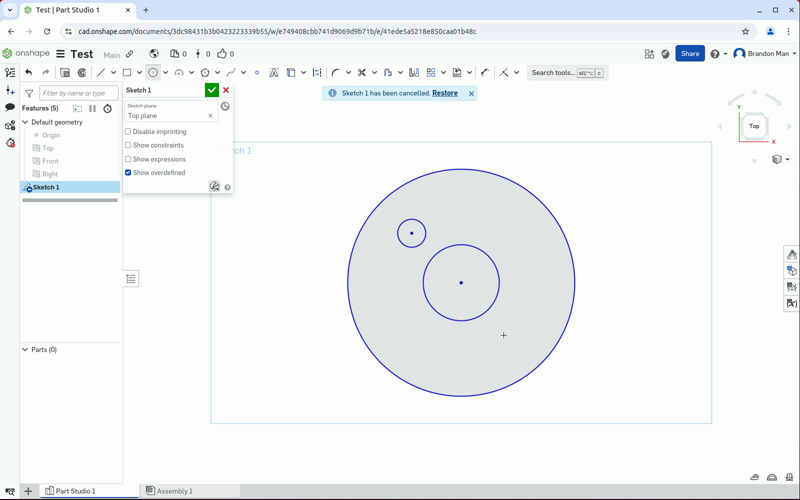
key_up(shift)
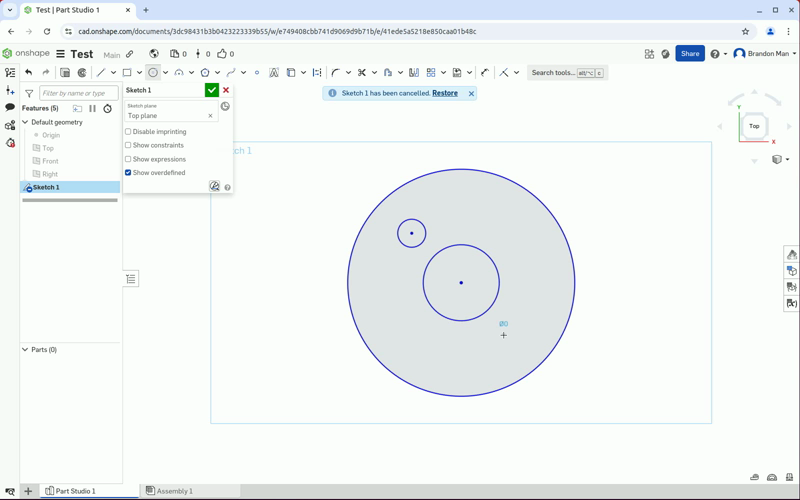
mouse_move(517, 334)
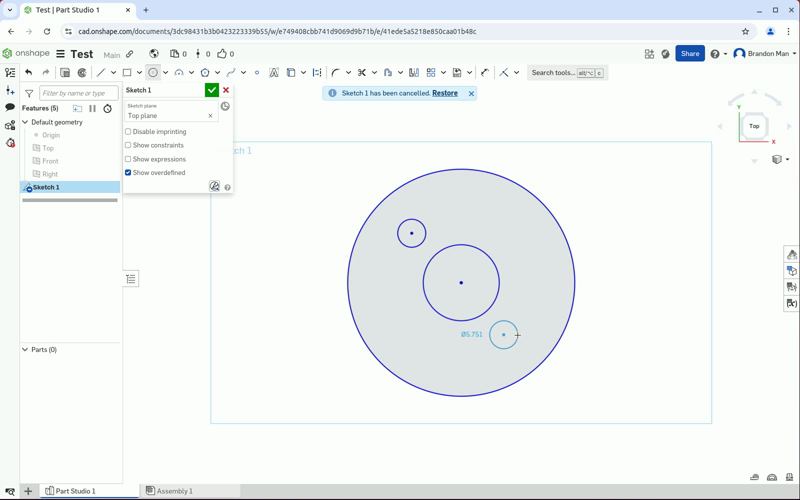
click(517, 334)
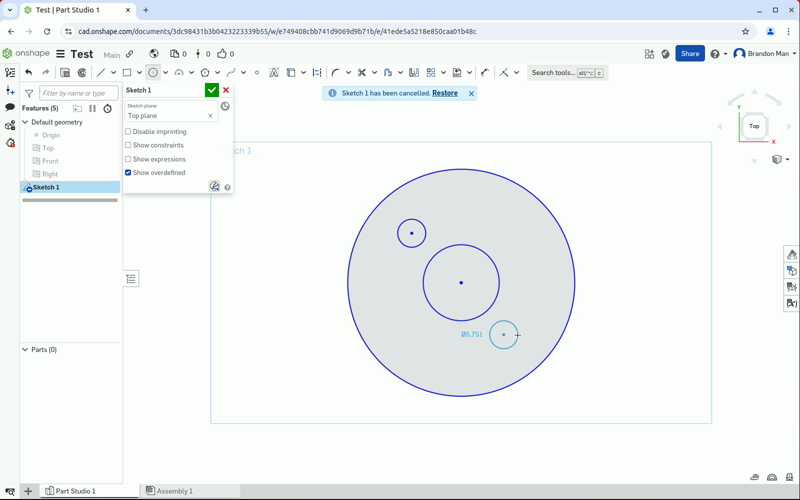
key(esc)
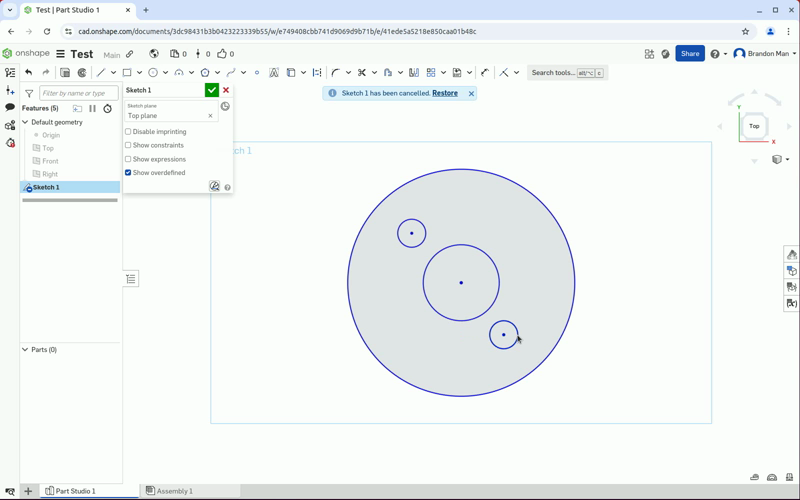
mouse_move(385, 279)
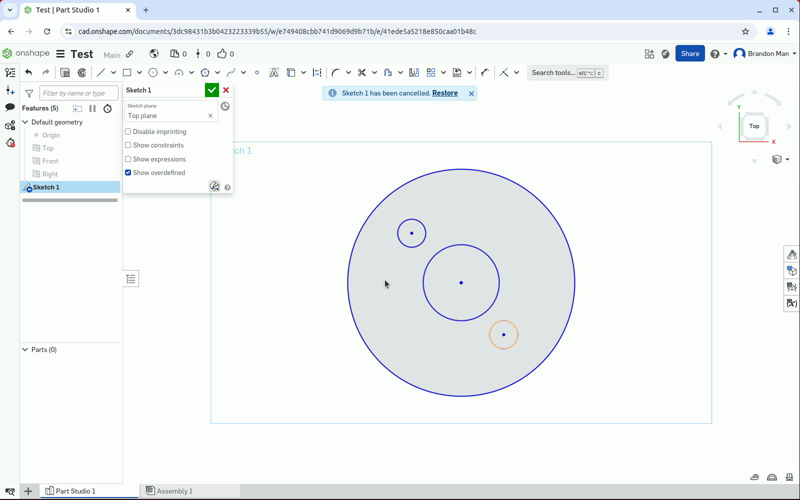
click(385, 279)
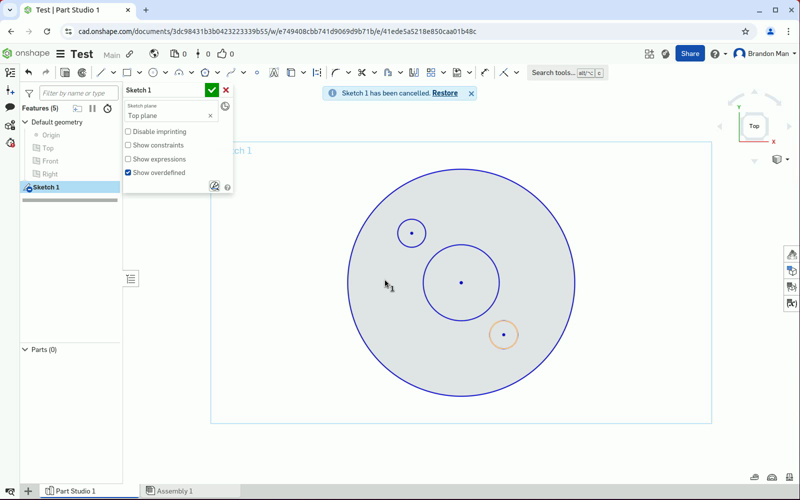
mouse_move(73, 352)
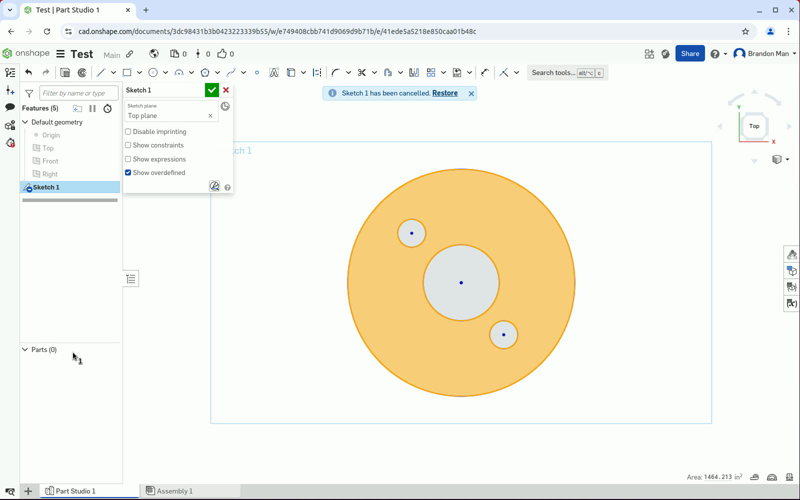
key(shift+y)
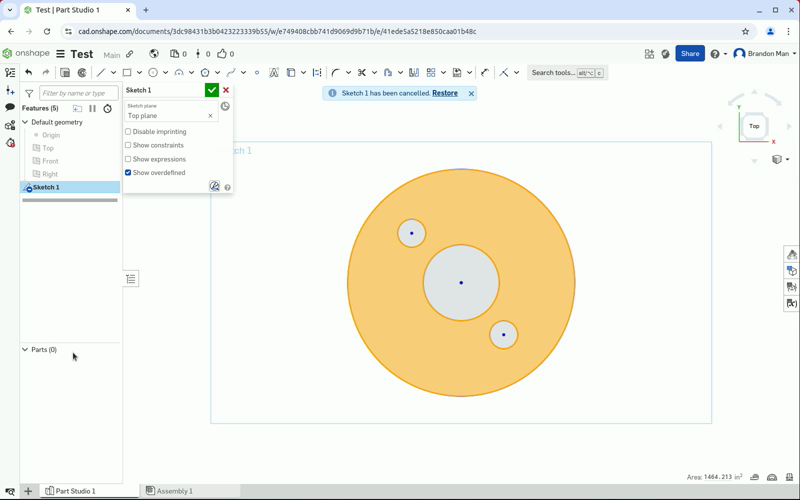
key(shift+e)
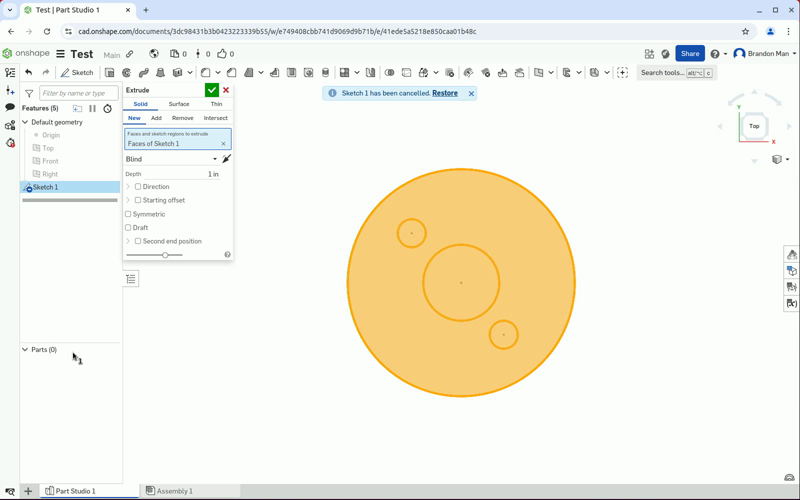
mouse_move(143, 106)
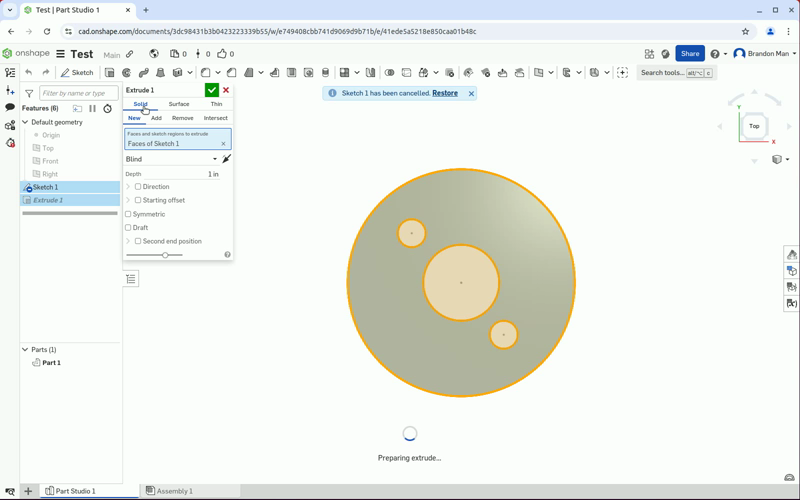
click(143, 106)
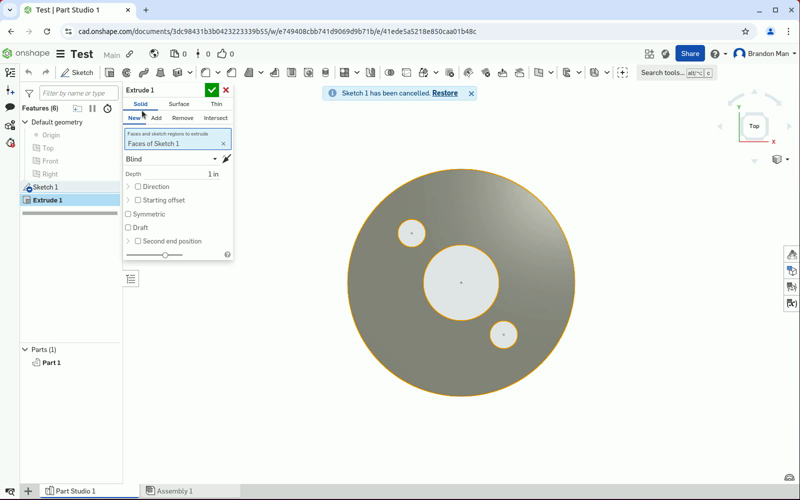
mouse_move(137, 120)
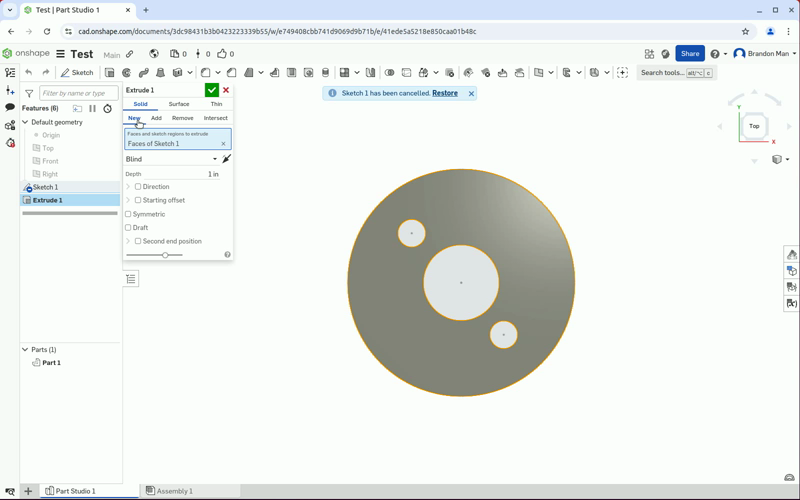
click(137, 120)
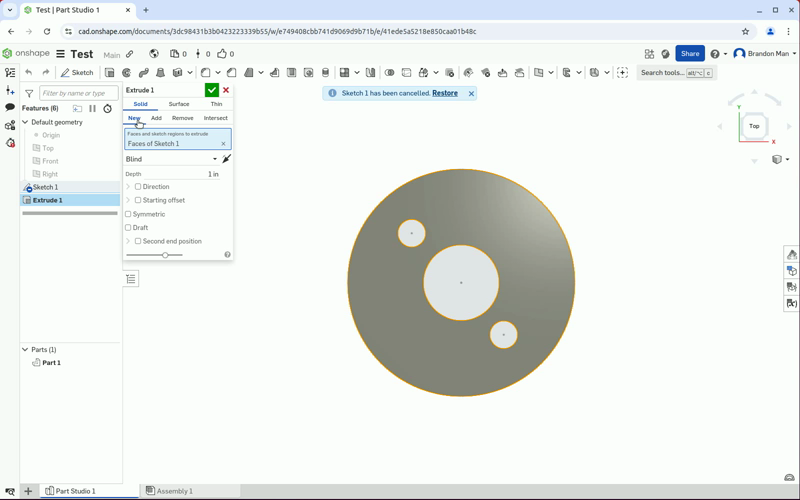
key(tab, 4)
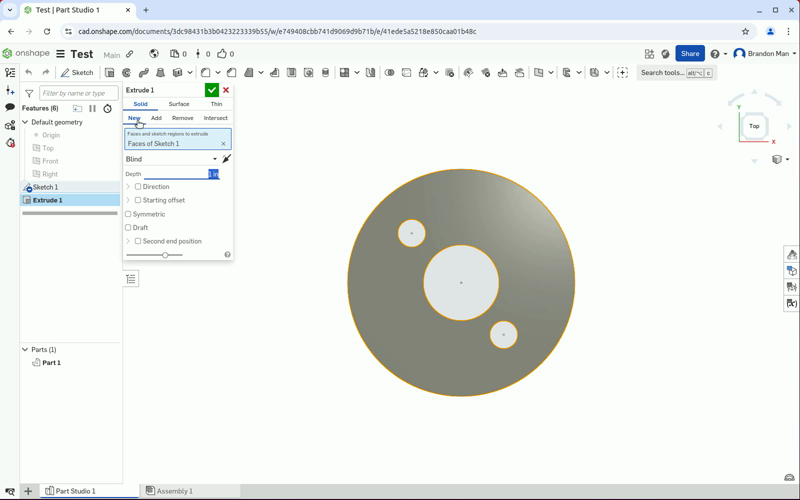
text(19.738)
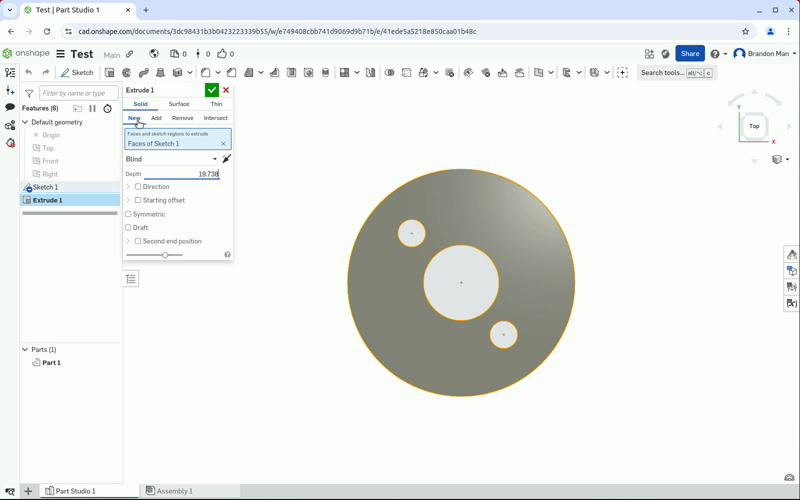
key(enter)
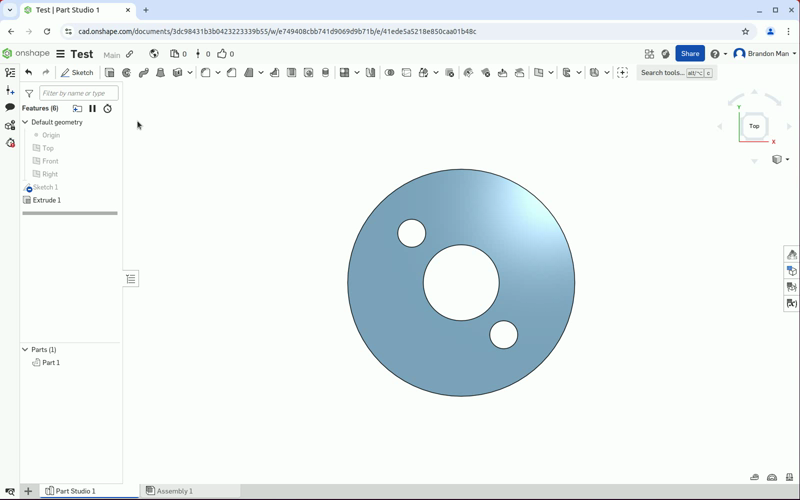
key(shift+h)
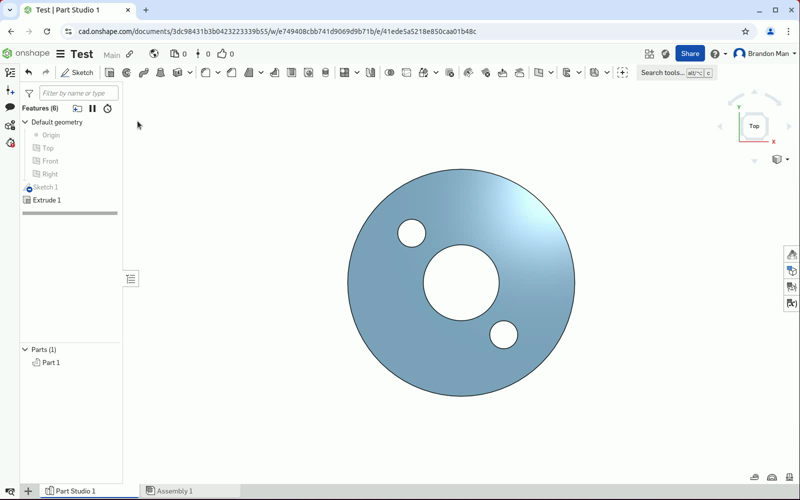
key(shift+h)
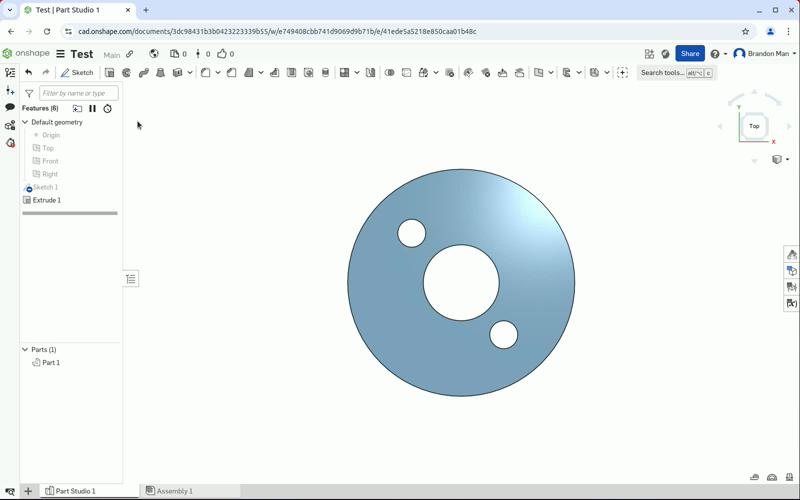
mouse_move(73, 189)
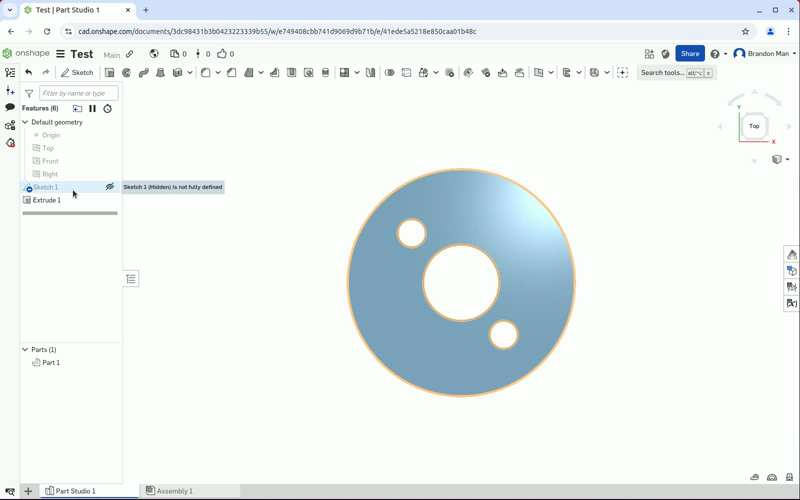
click(73, 189)
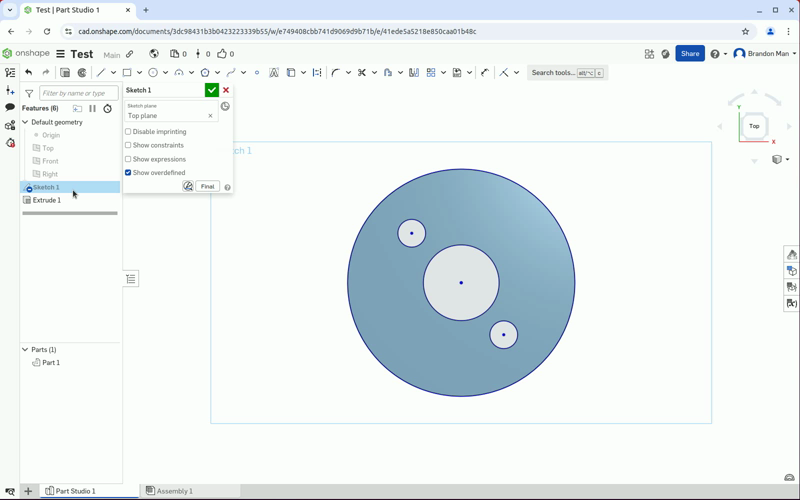
mouse_move(229, 92)
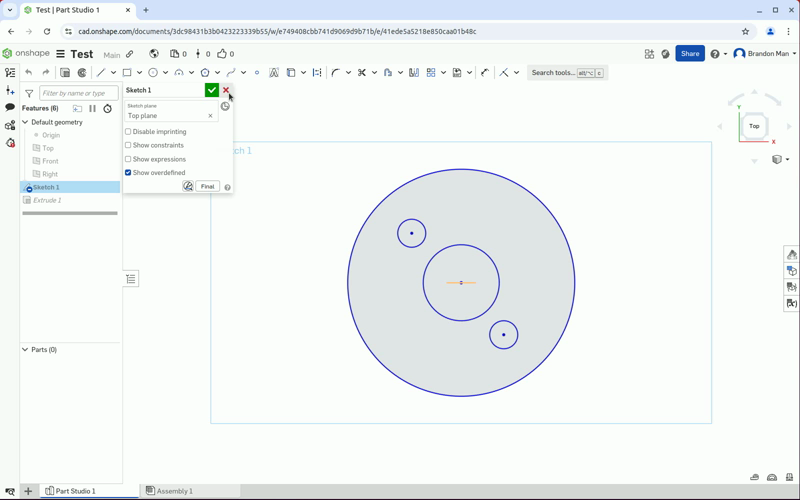
click(229, 92)
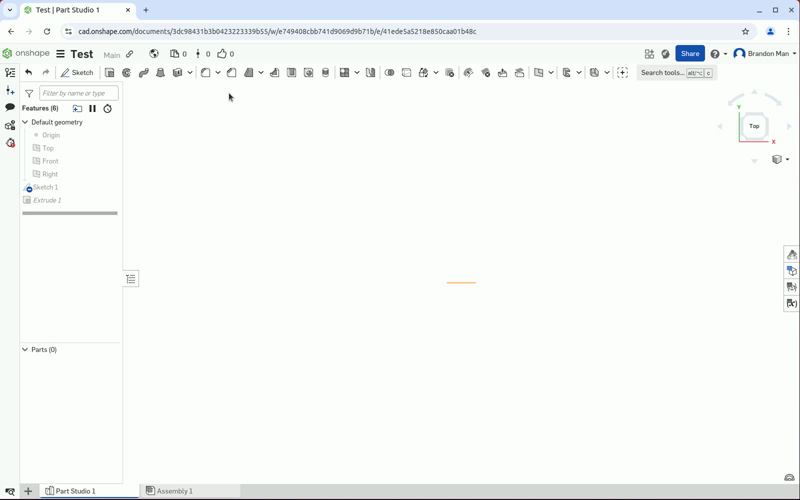
mouse_move(541, 75)
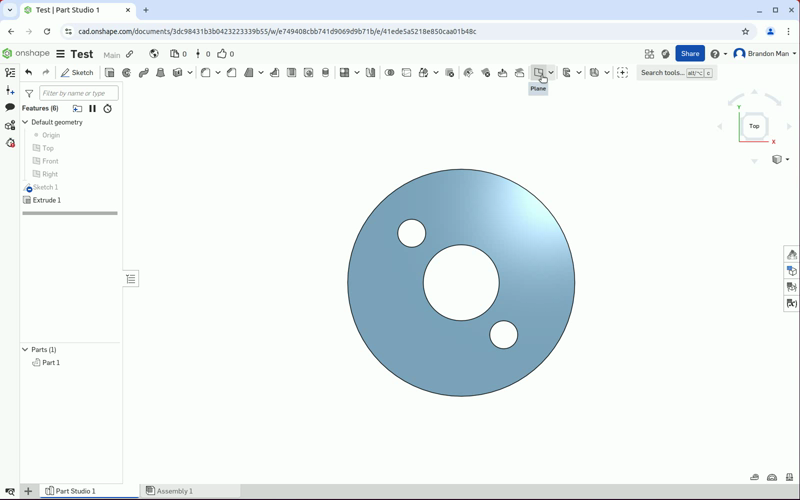
click(541, 75)
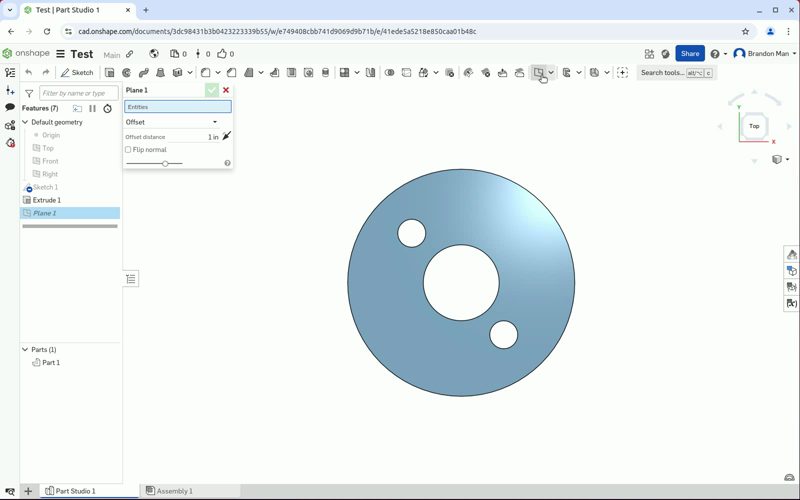
mouse_move(73, 150)
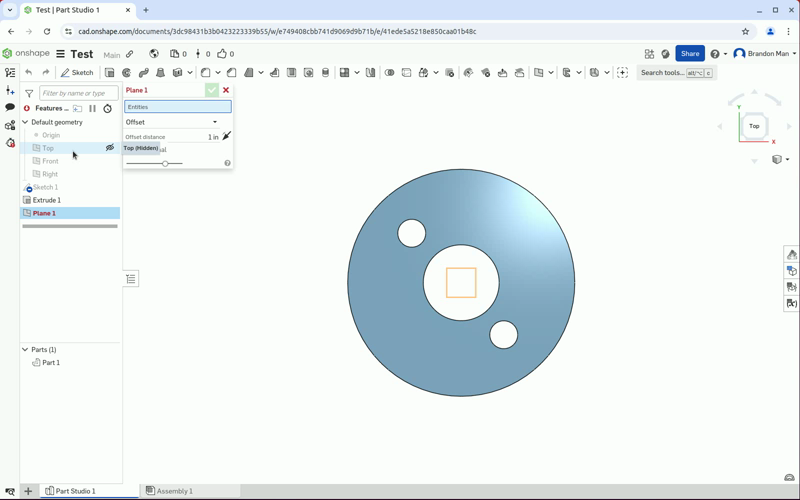
click(73, 150)
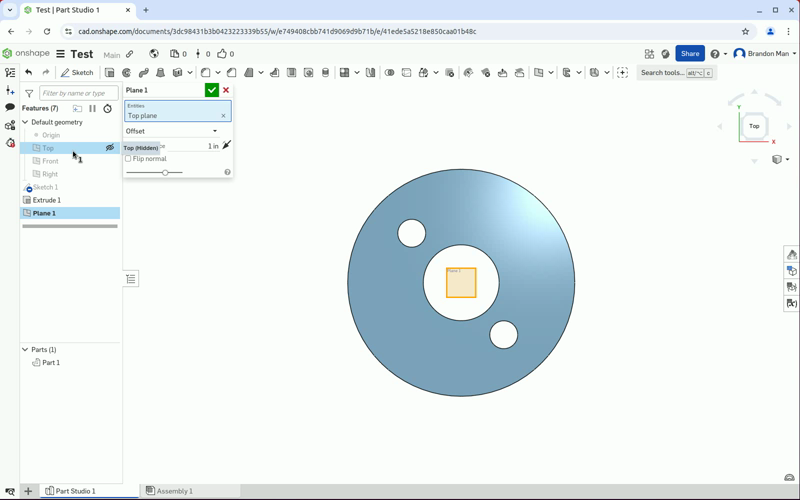
key(tab, 2)
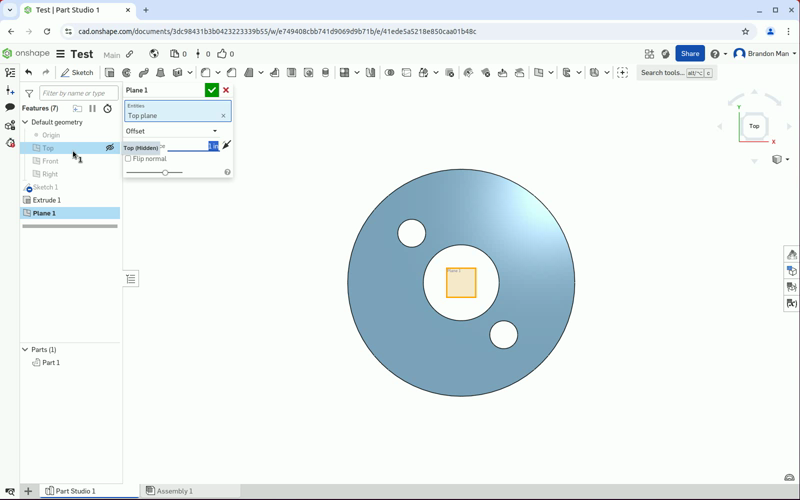
text(19.75)
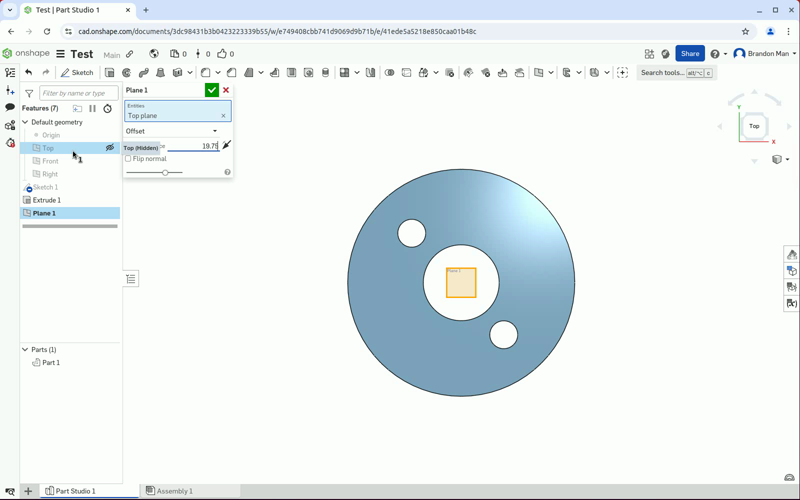
key(enter, 2)
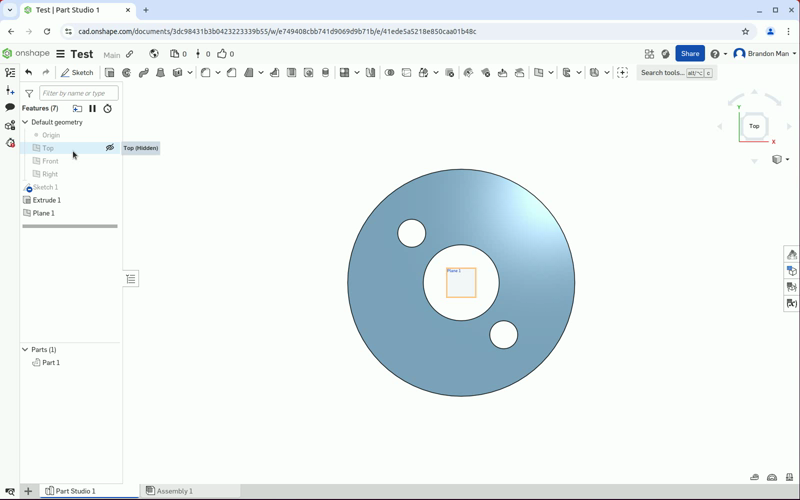
key(shift+s)
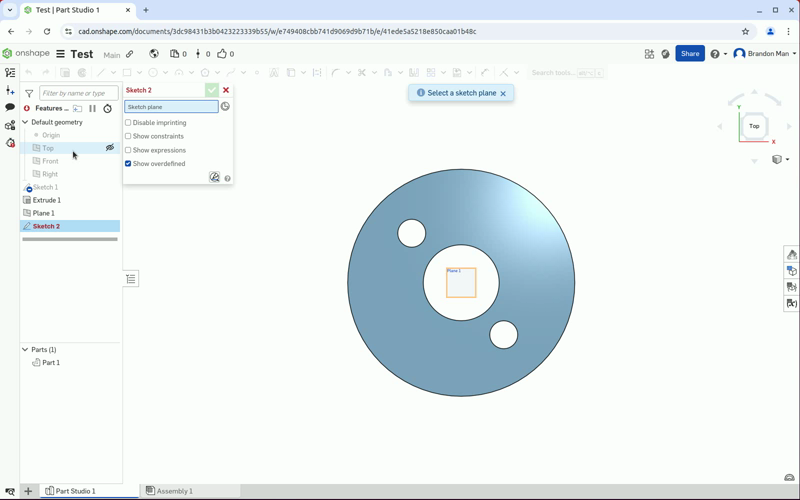
mouse_move(73, 215)
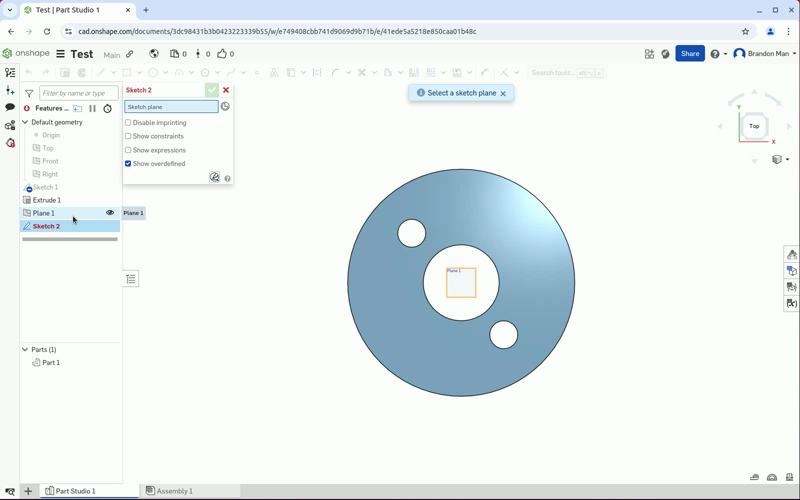
click(73, 215)
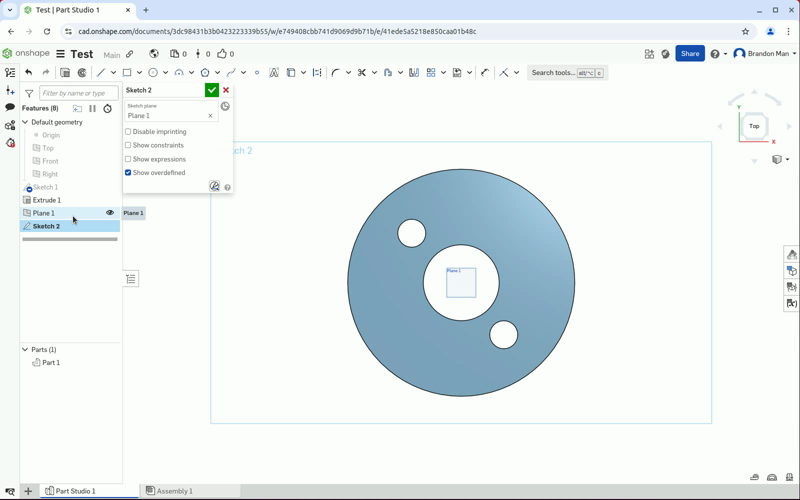
mouse_move(73, 352)
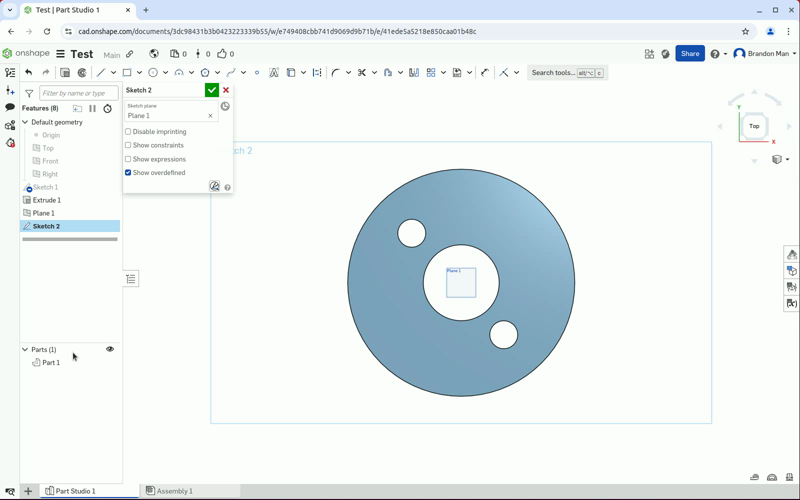
key(y)
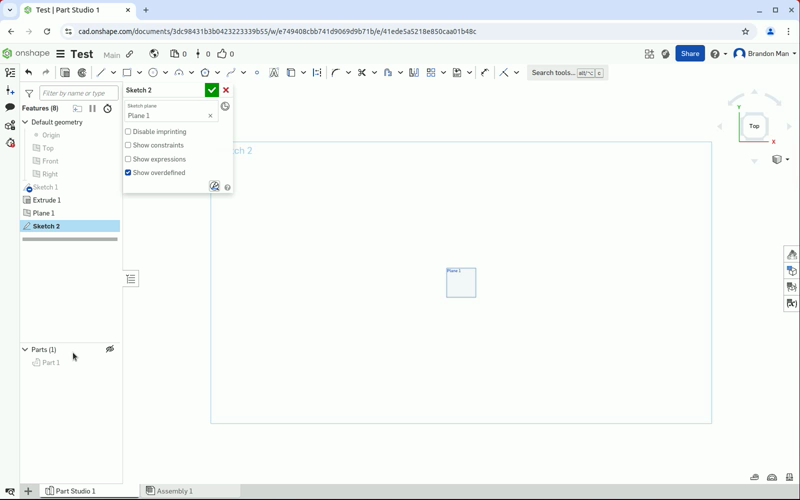
key(c)
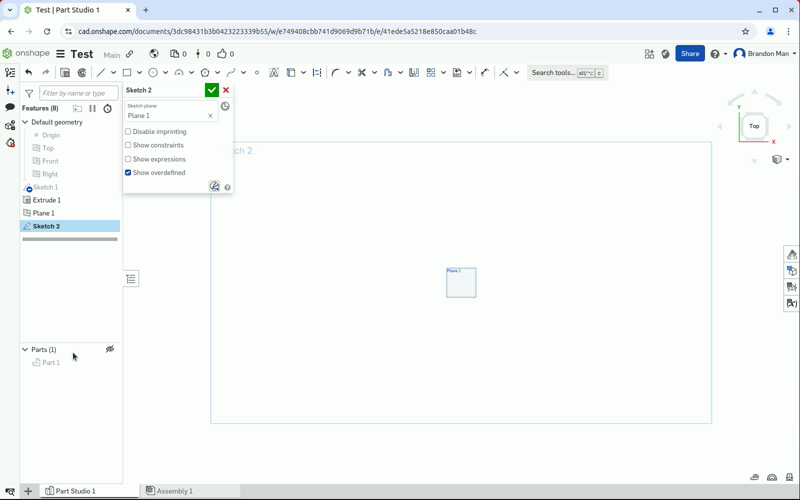
key_down(shift)
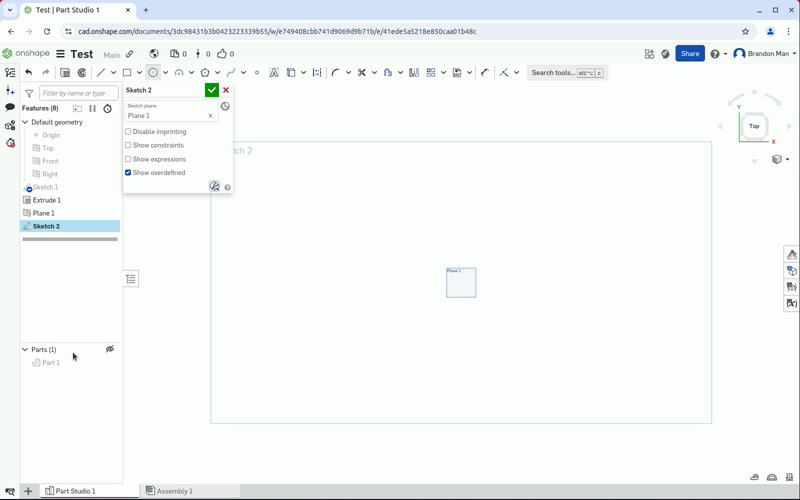
mouse_move(461, 282)
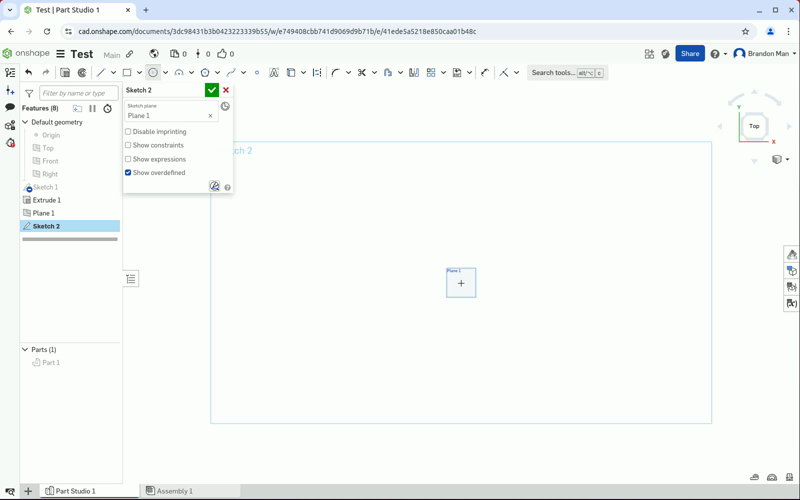
click(461, 282)
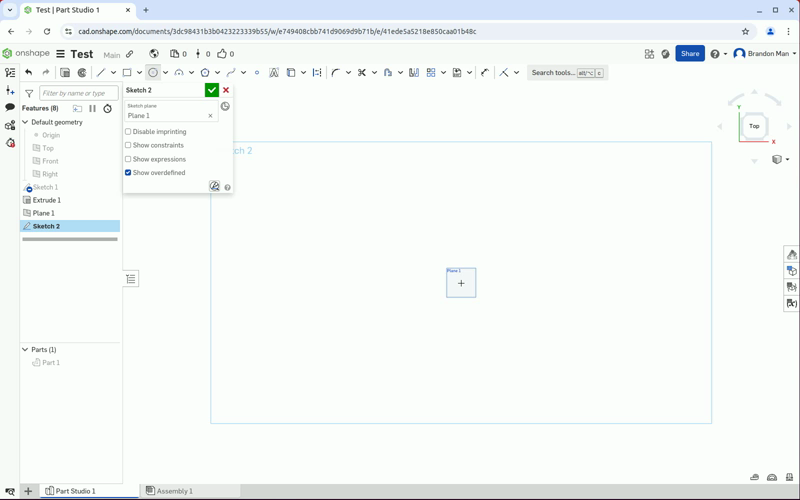
key_up(shift)
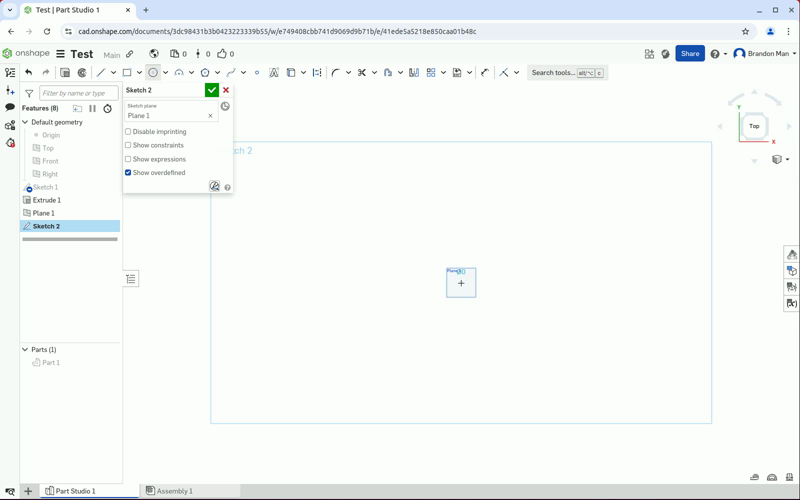
mouse_move(505, 282)
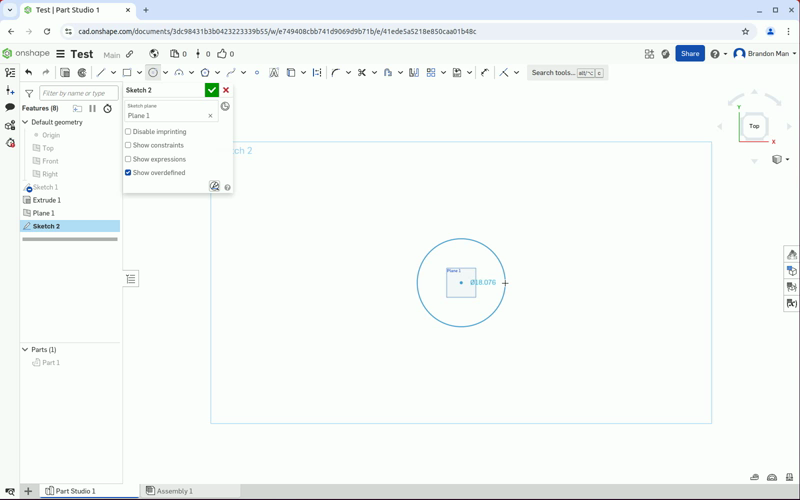
click(505, 282)
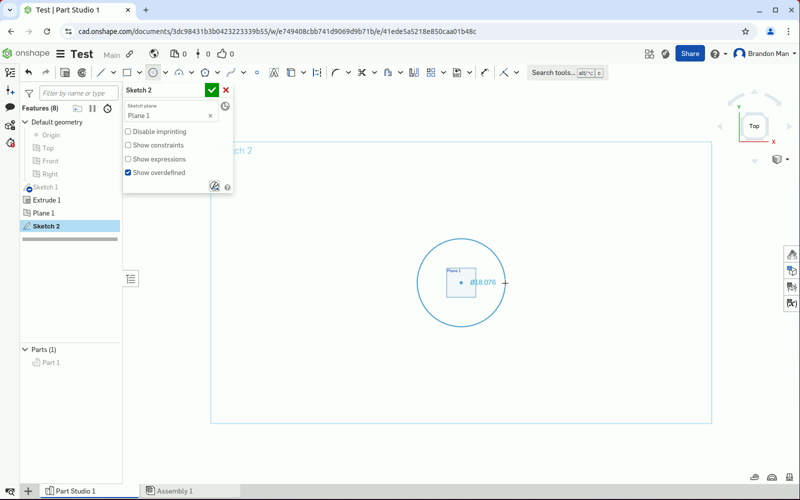
key(esc)
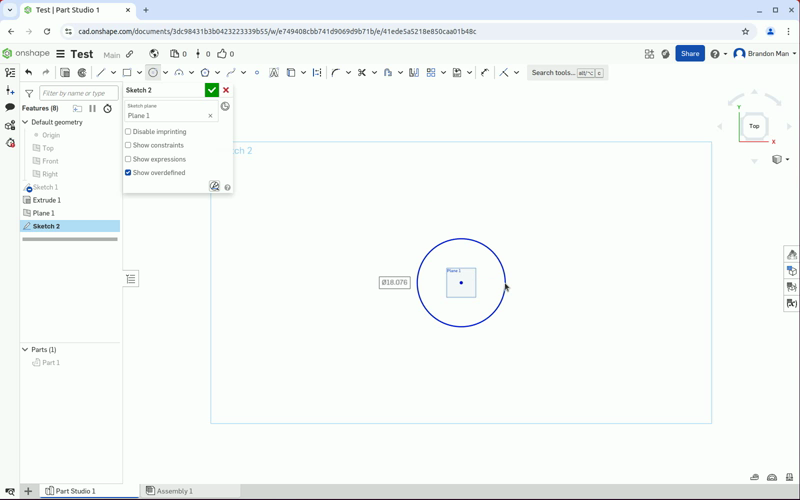
key(c)
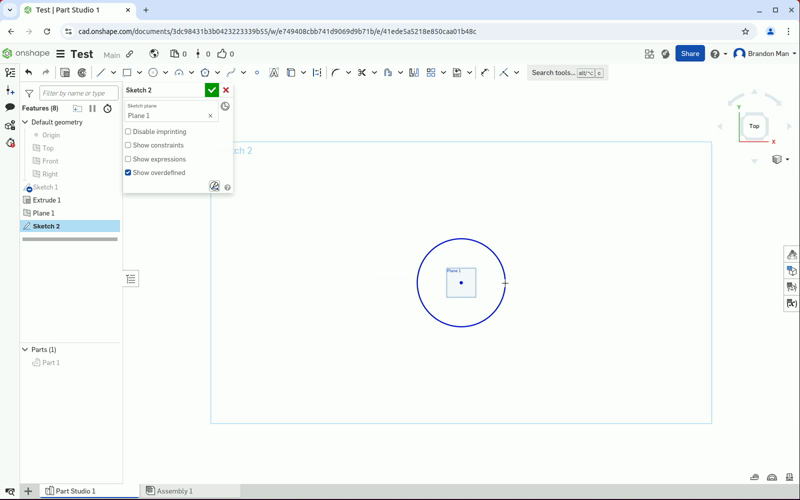
key_down(shift)
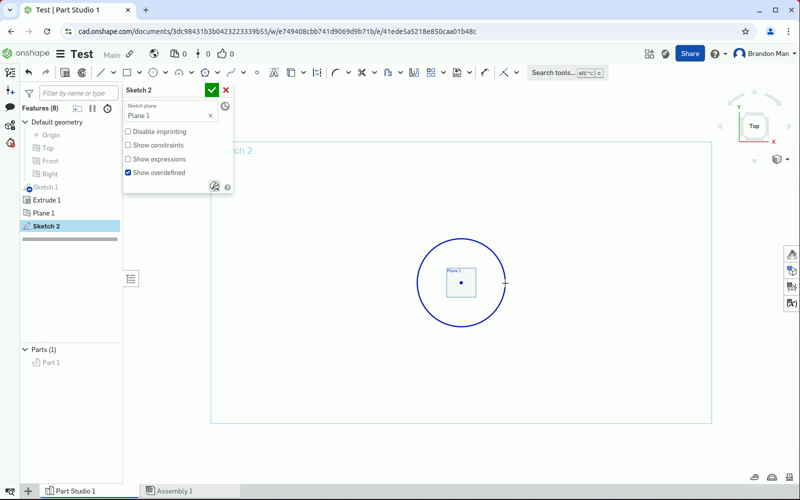
mouse_move(461, 282)
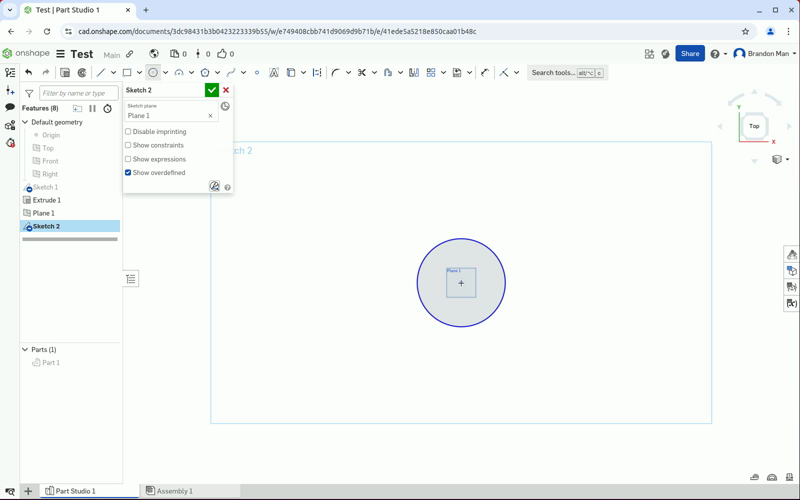
click(461, 282)
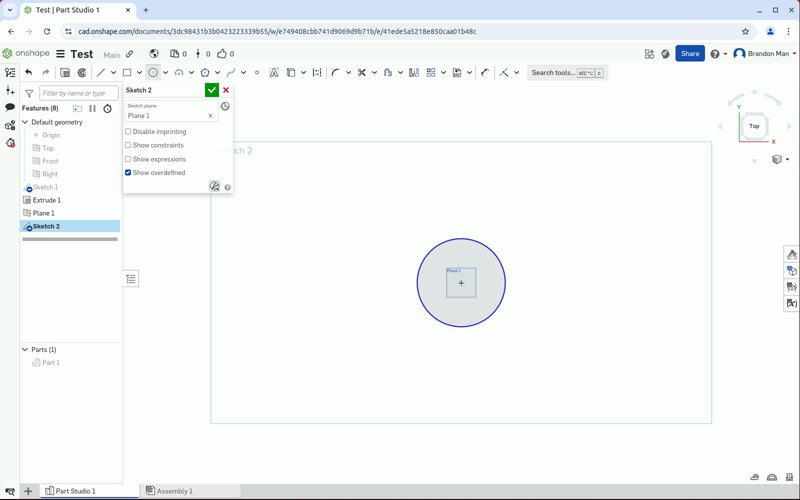
key_up(shift)
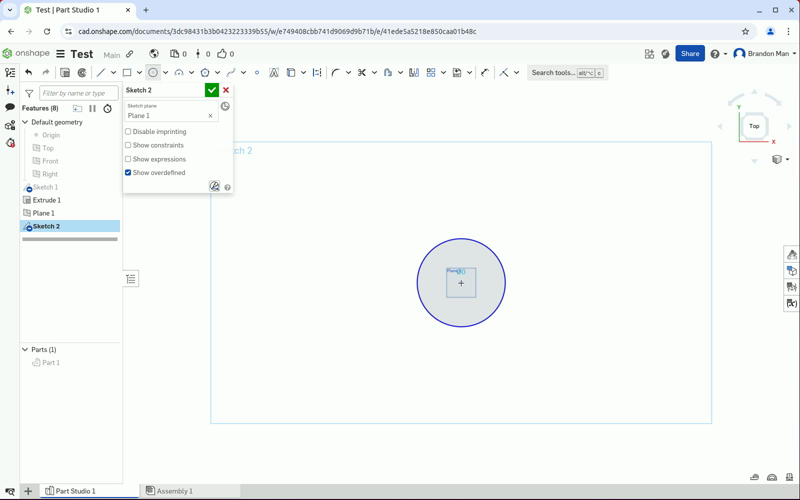
mouse_move(498, 282)
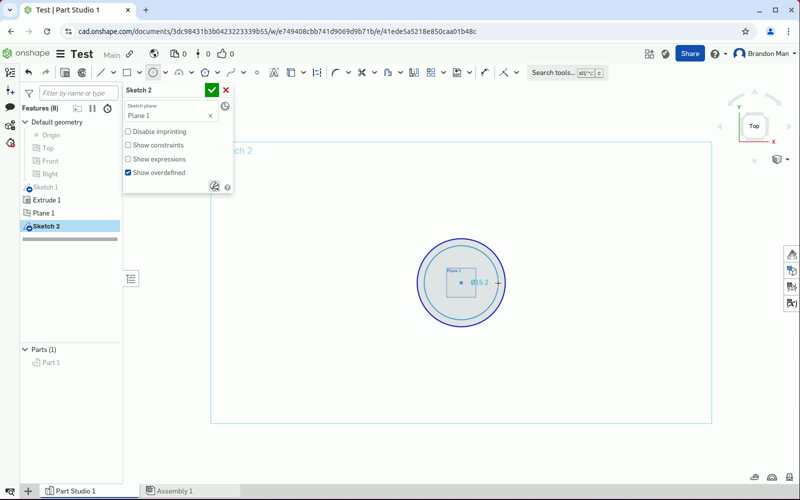
click(498, 282)
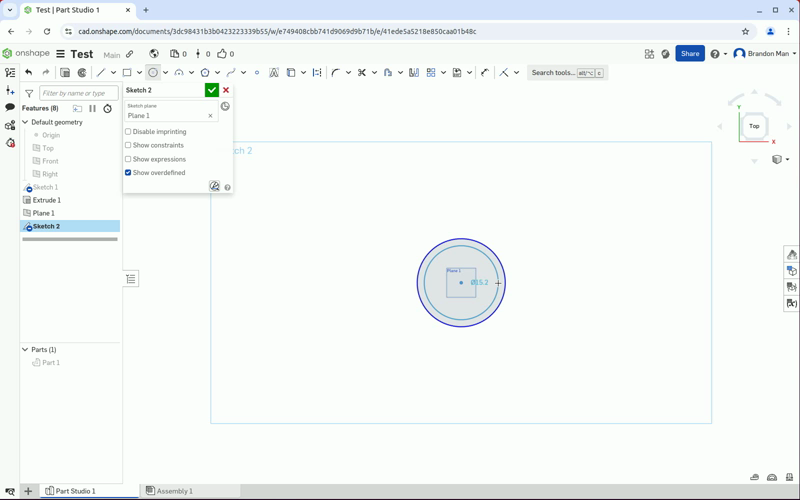
key(esc)
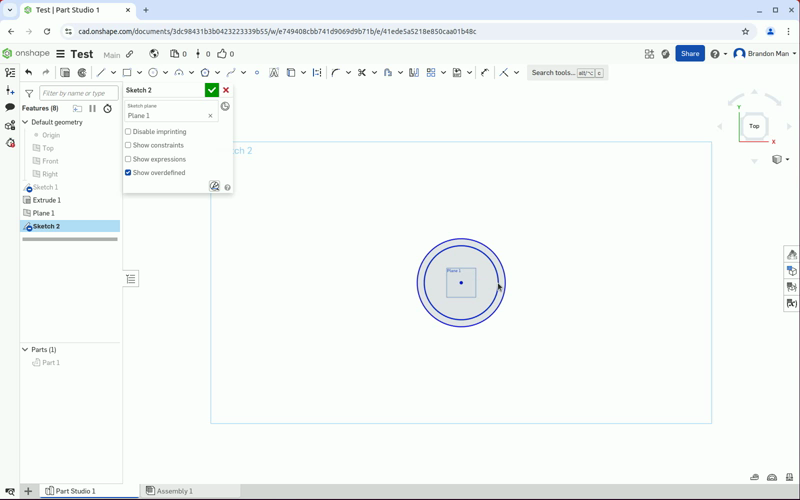
mouse_move(427, 303)
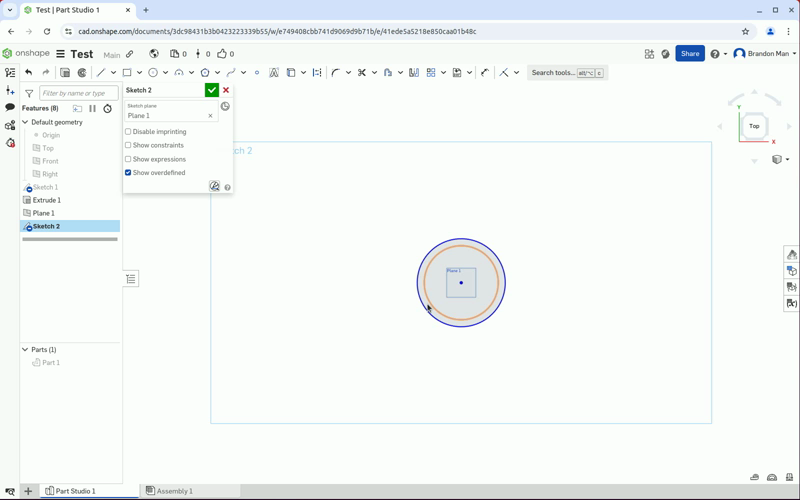
click(427, 303)
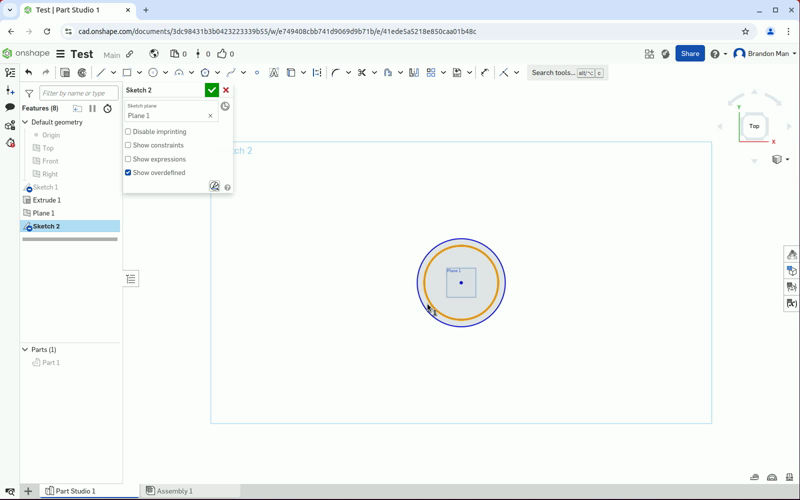
mouse_move(73, 352)
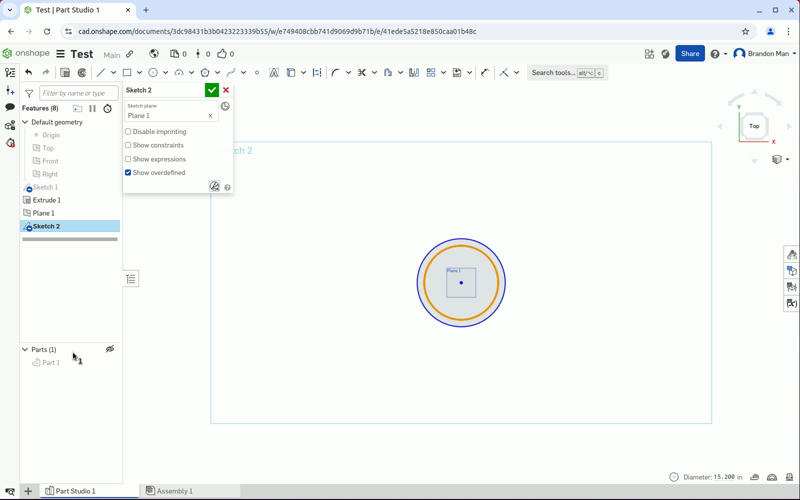
key(shift+y)
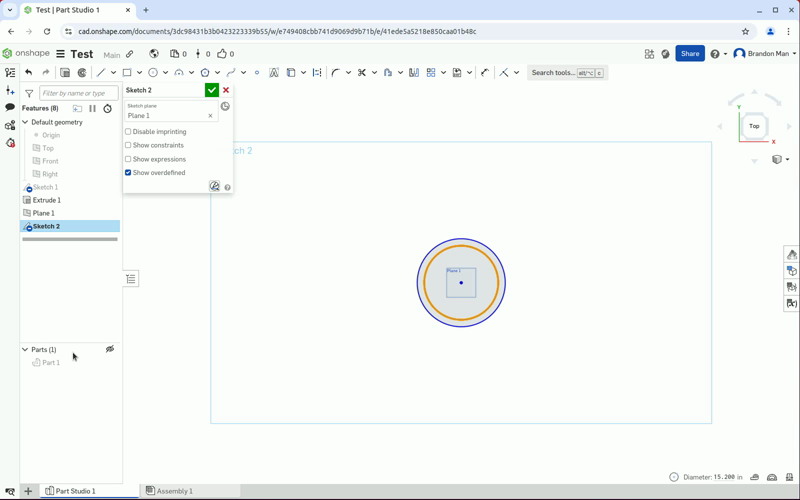
key(shift+e)
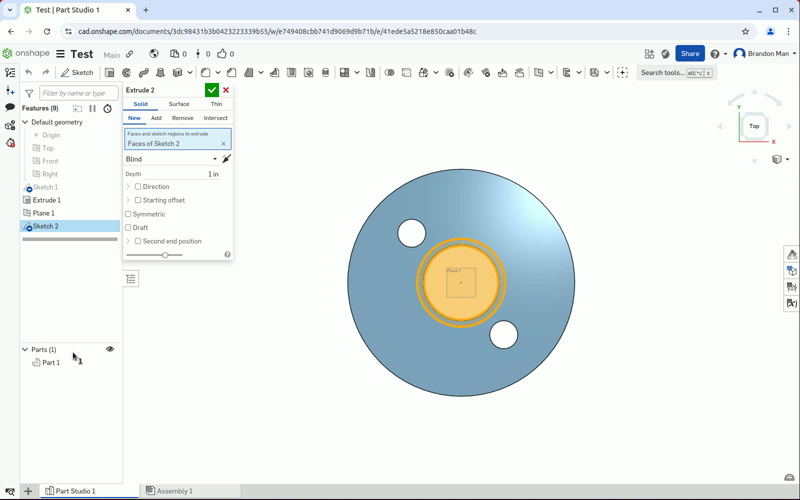
mouse_move(143, 106)
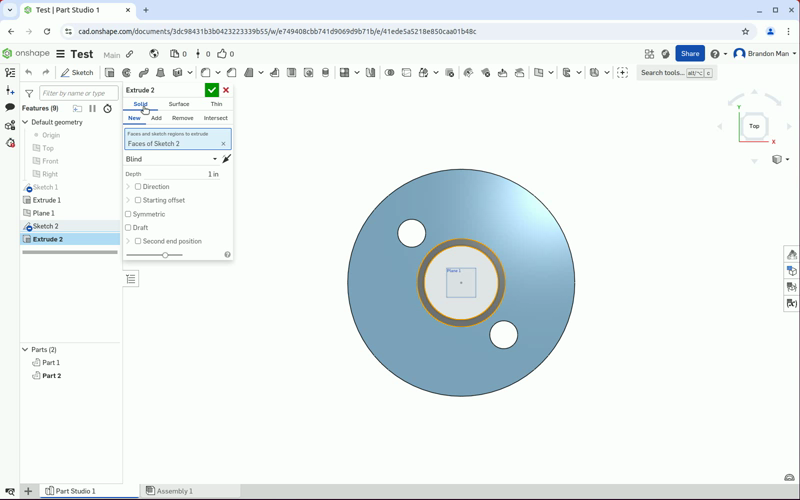
click(143, 106)
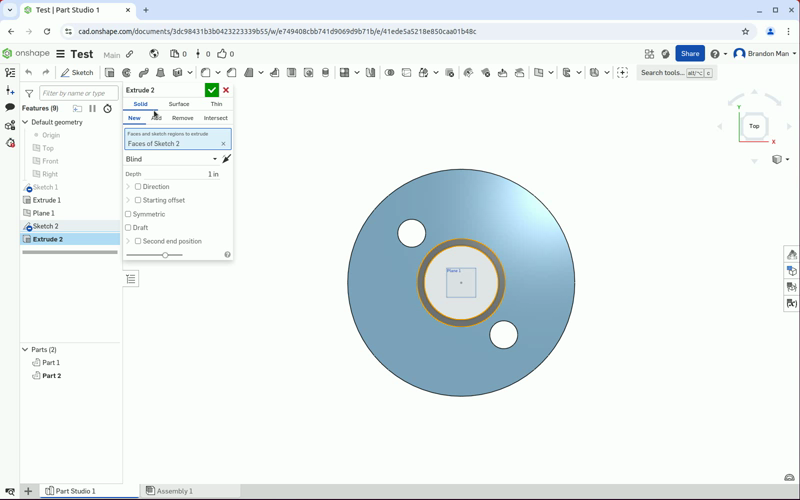
mouse_move(186, 120)
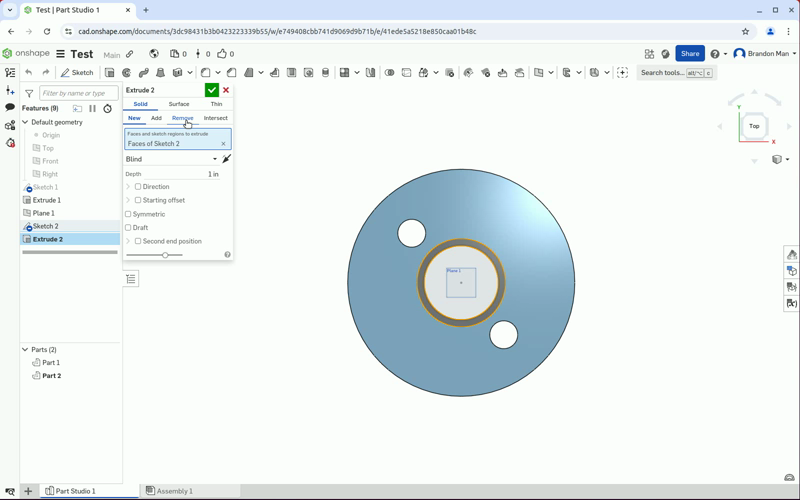
click(186, 120)
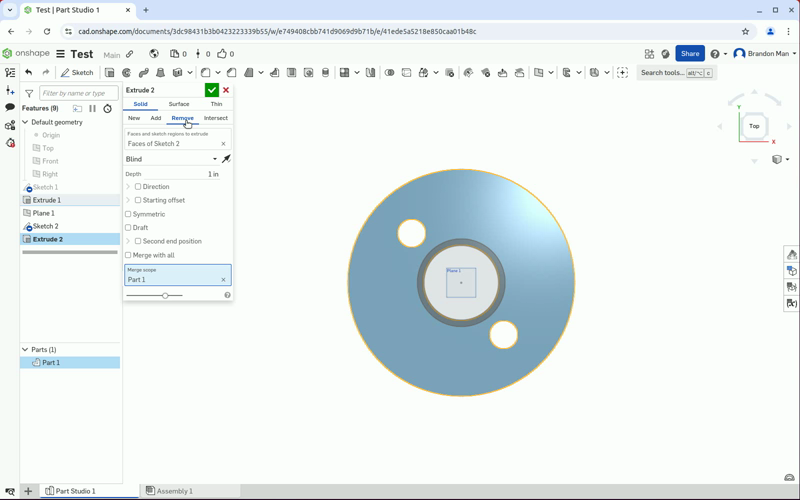
key(tab, 4)
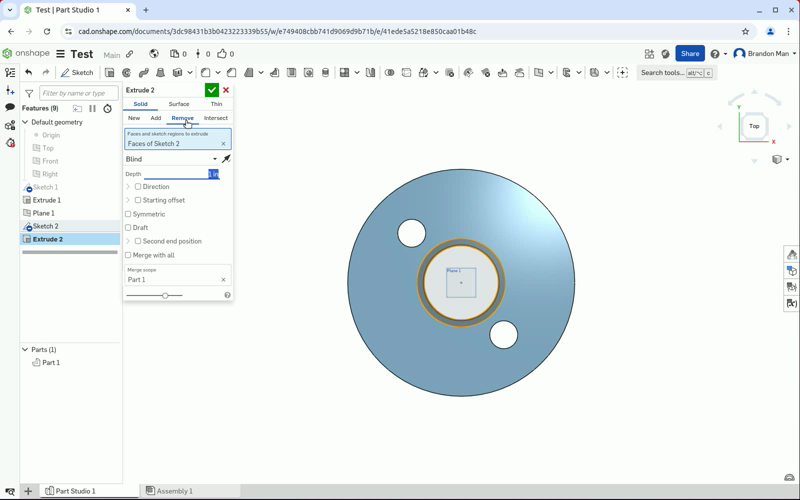
text(8.906)
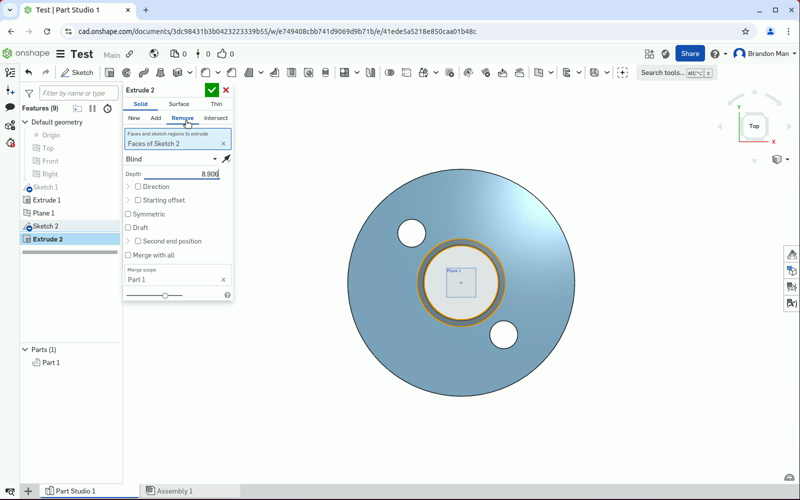
key(tab, 6)
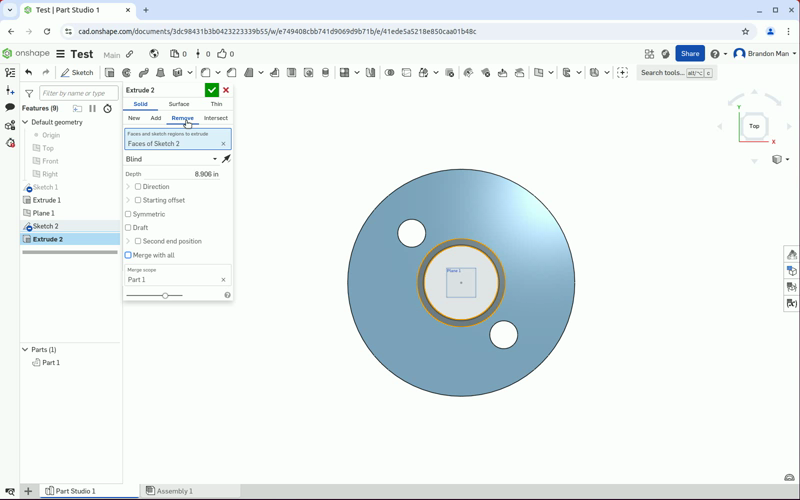
key(space)
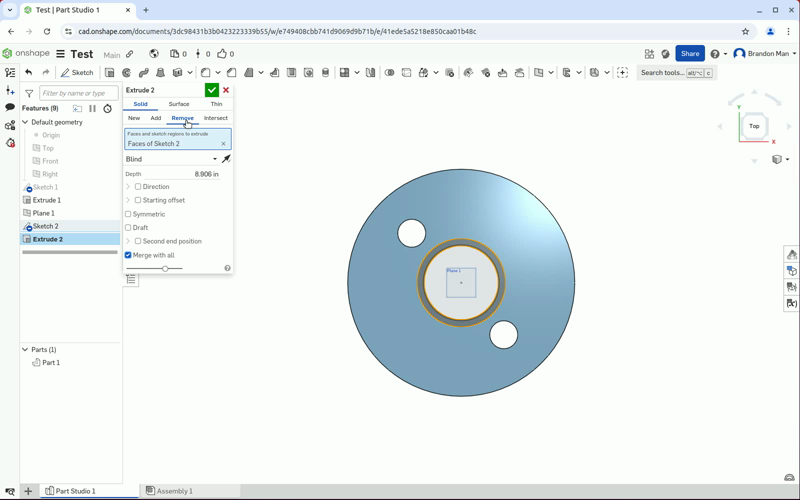
key(enter)
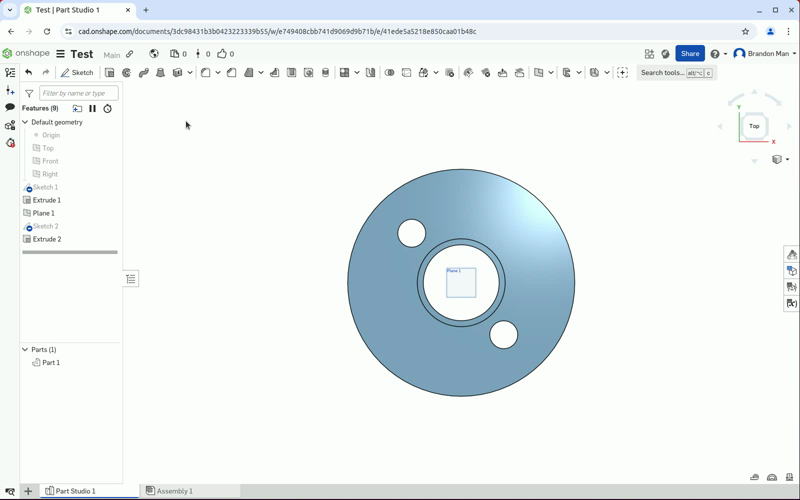
key(shift+h)
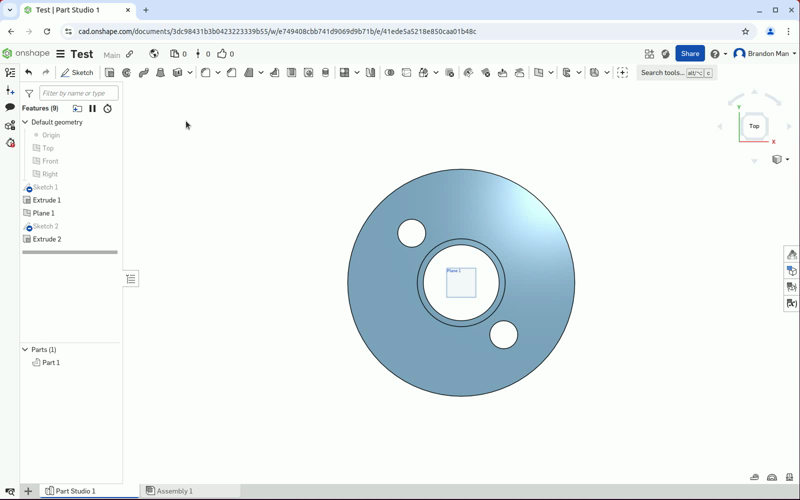
key(shift+h)
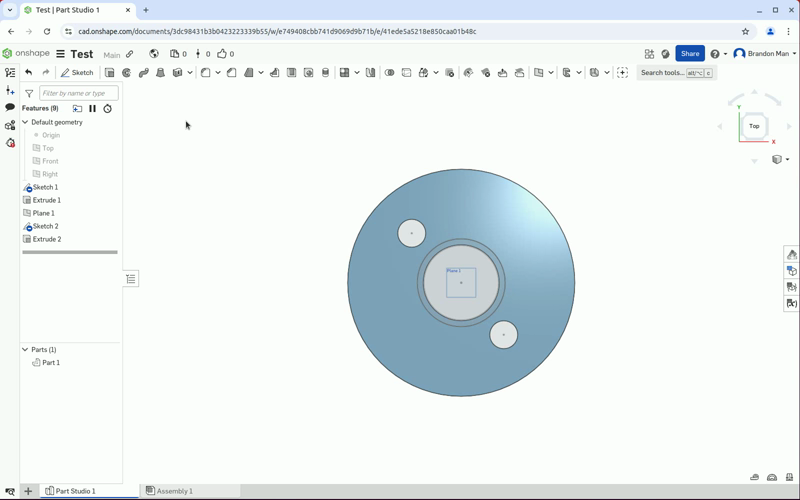
key(shift+7)
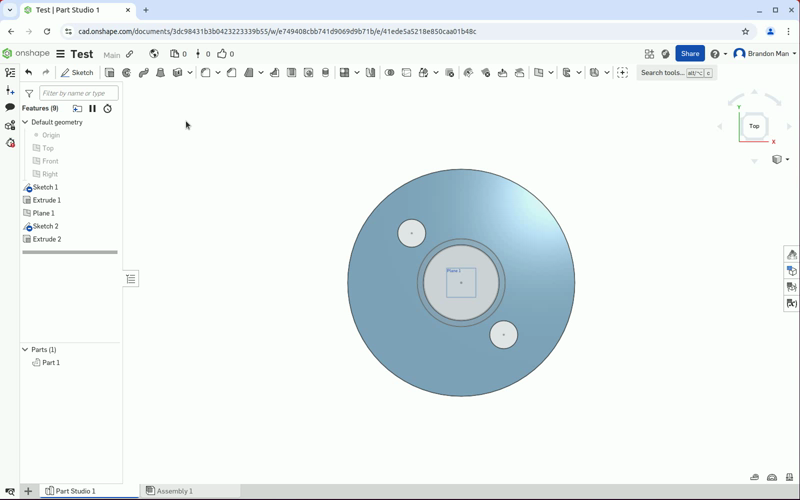
key(up, 3)
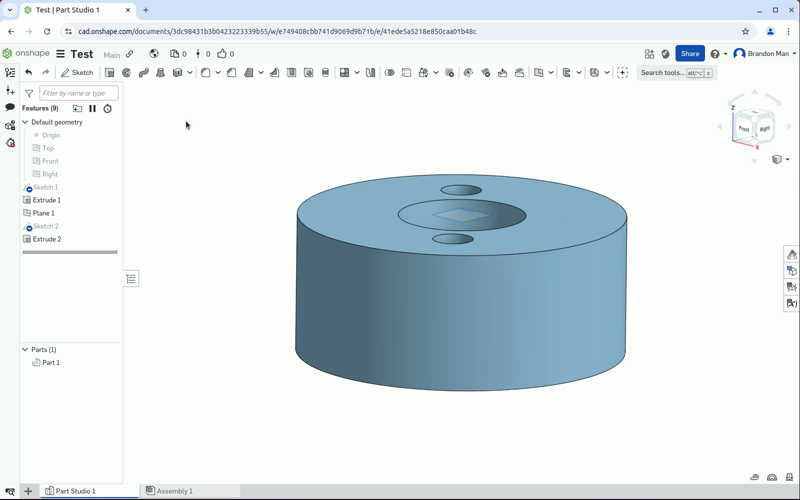
key(left, 3)
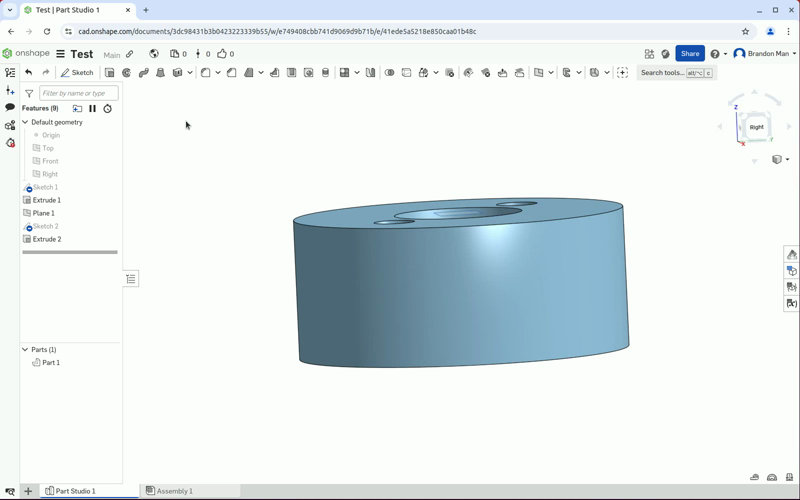
key(right, 3)
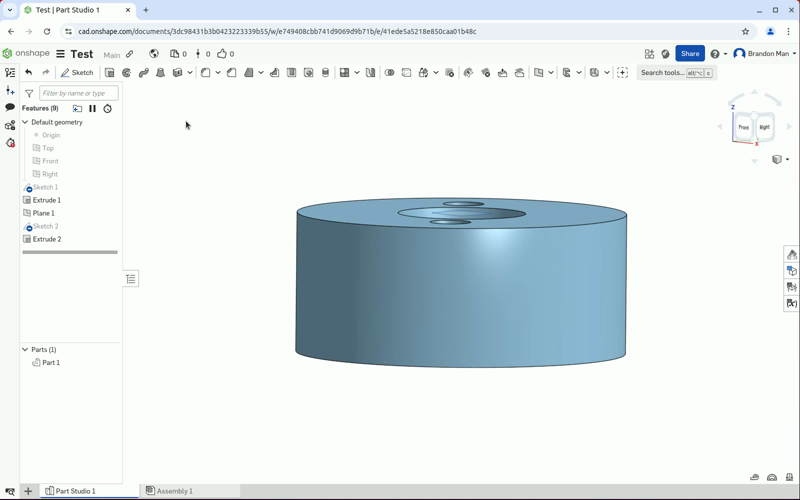
key(down, 3)
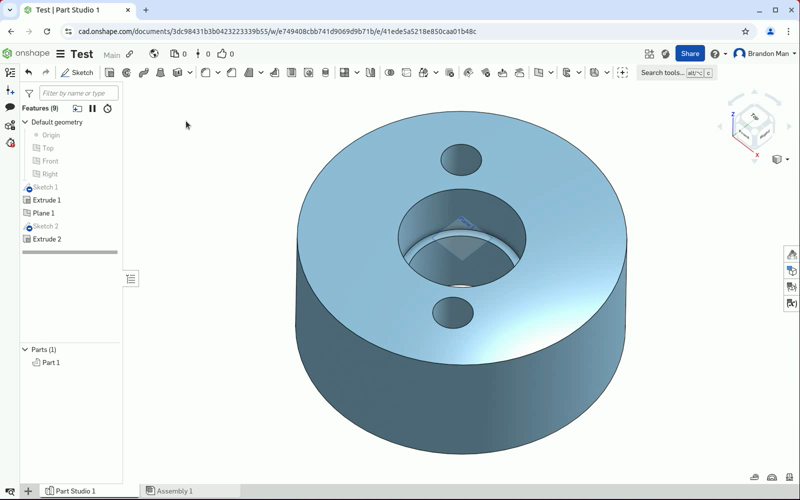
mouse_move(73, 189)
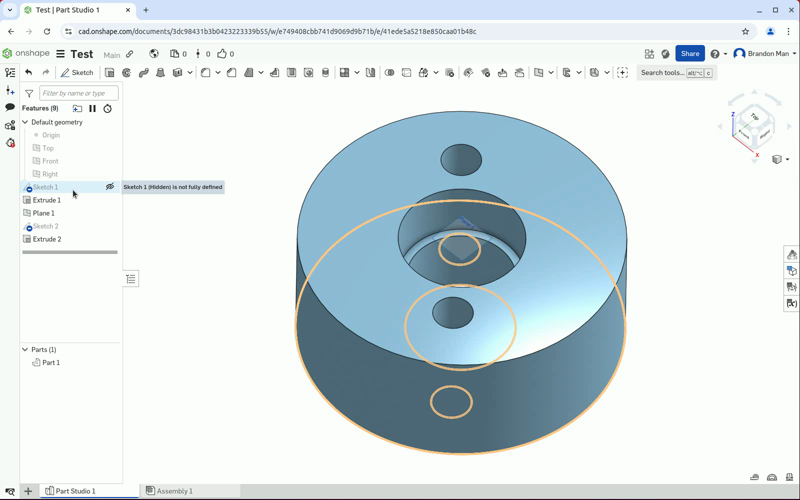
click(73, 189)